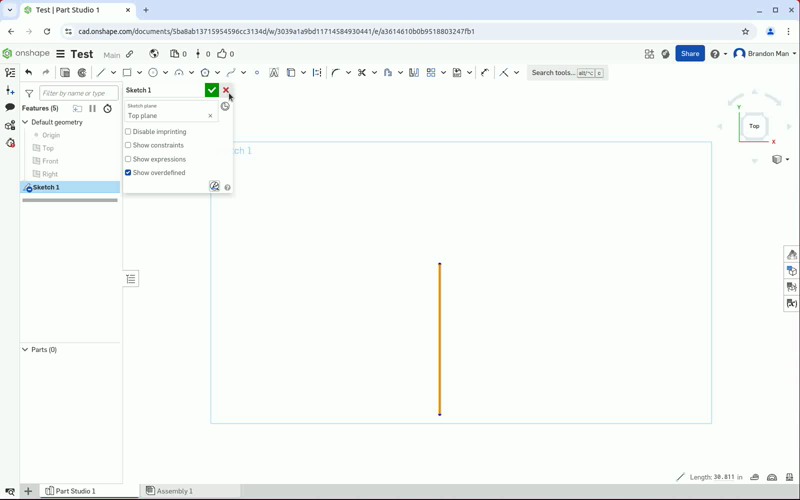
key(shift+h)
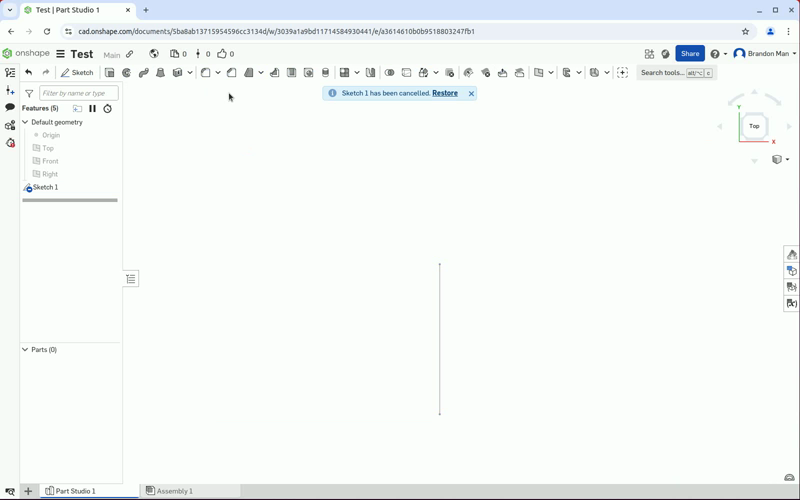
key(shift+s)
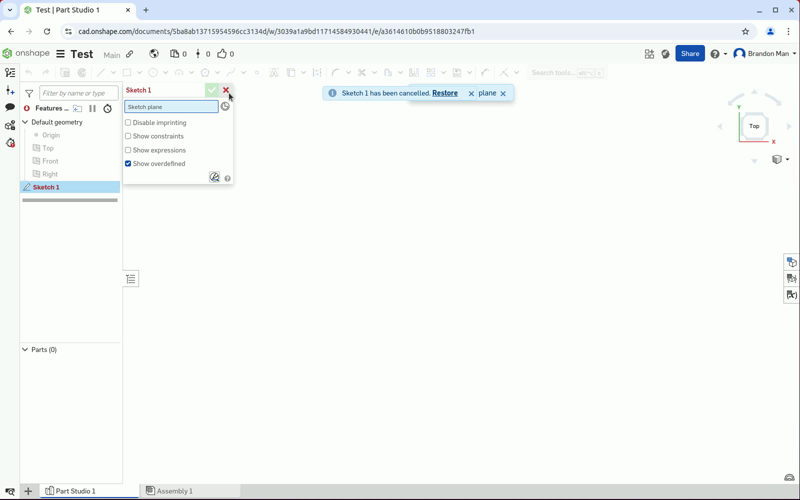
mouse_move(73, 150)
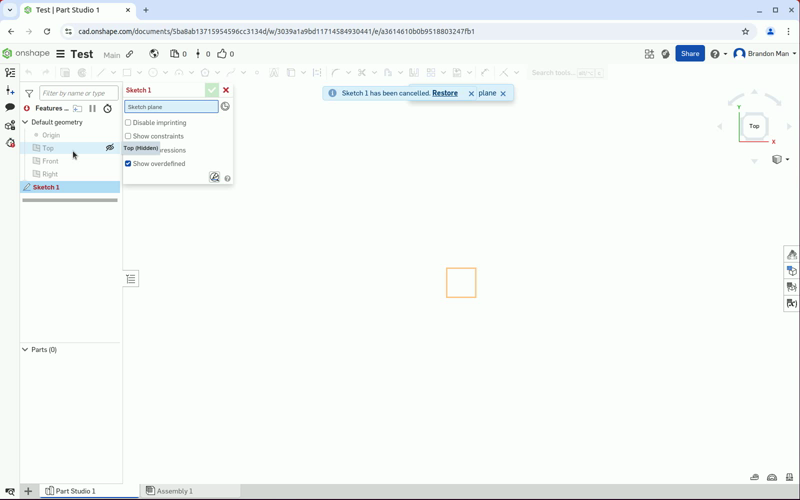
click(73, 150)
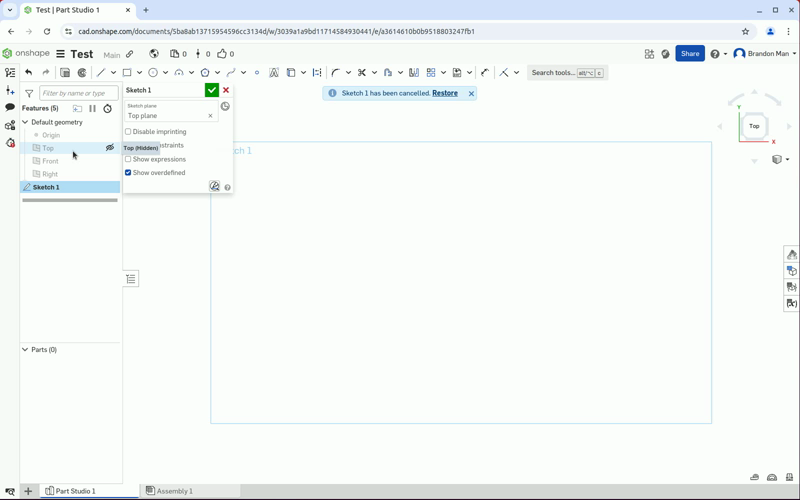
mouse_move(73, 352)
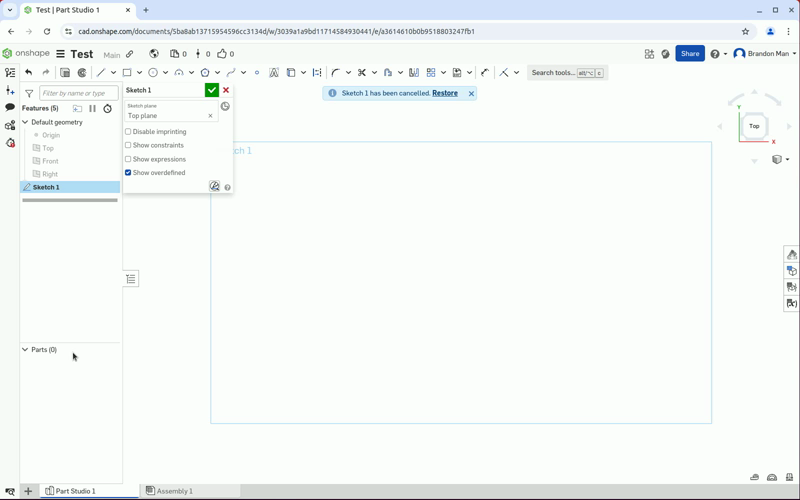
key(y)
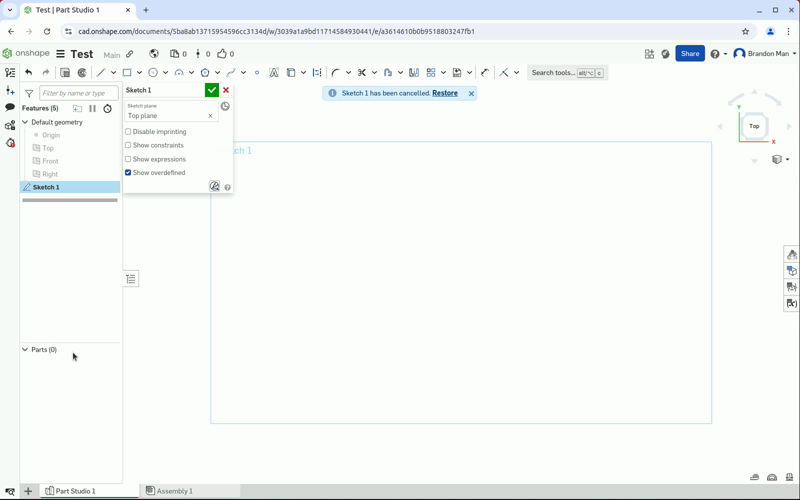
key(l)
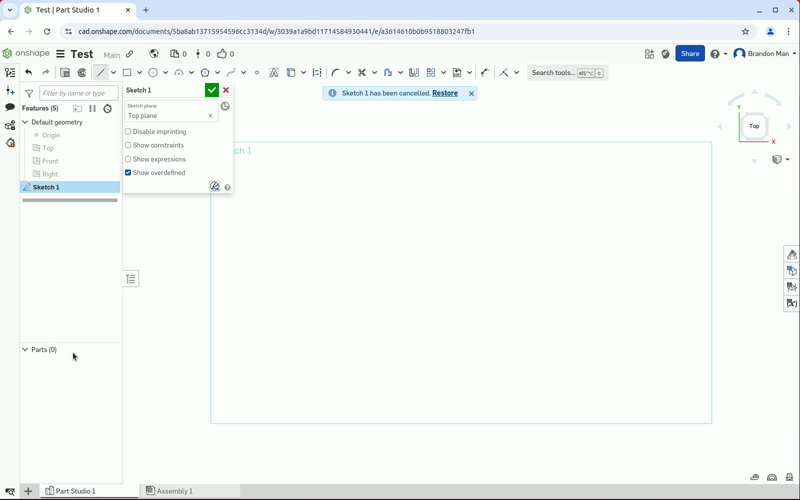
key_down(shift)
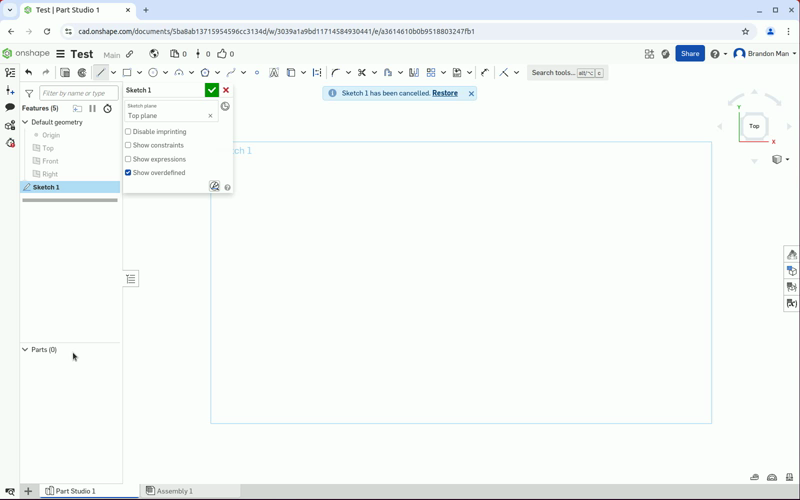
mouse_move(348, 345)
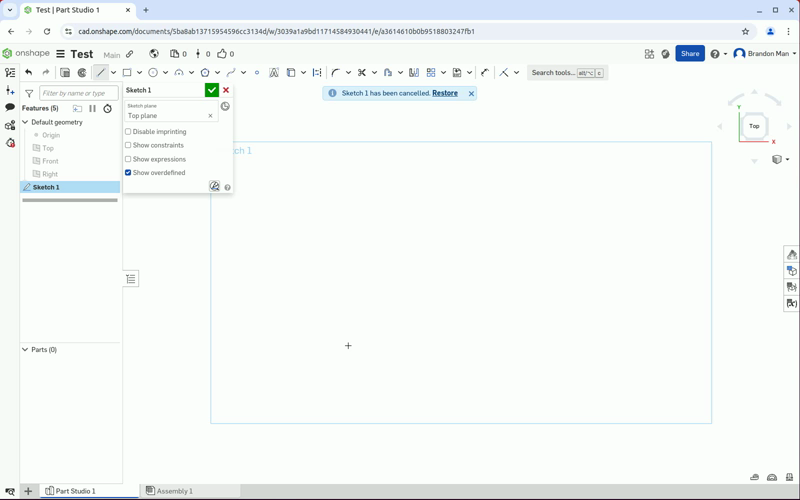
click(348, 345)
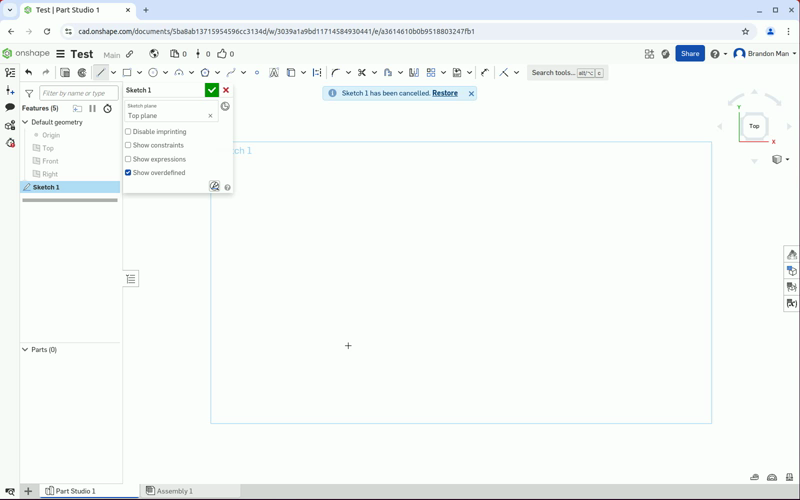
key_up(shift)
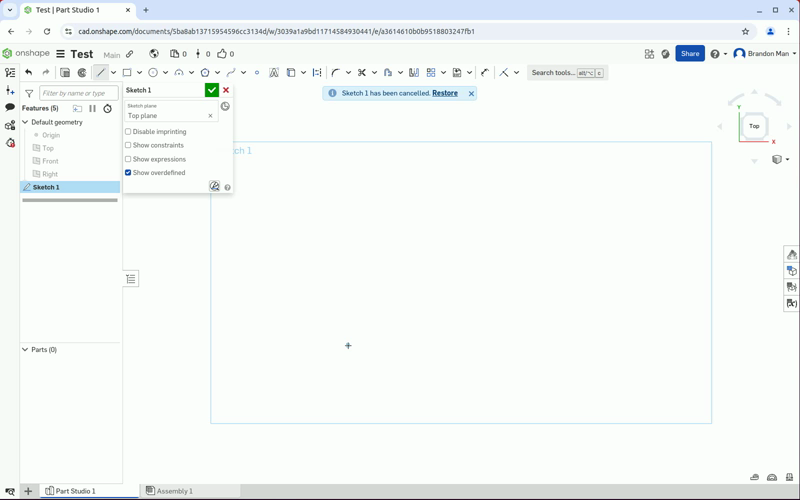
key_down(shift)
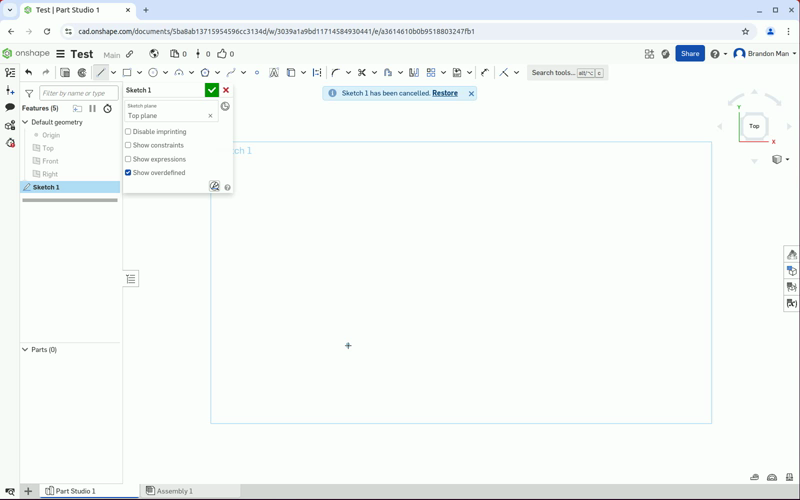
mouse_move(489, 345)
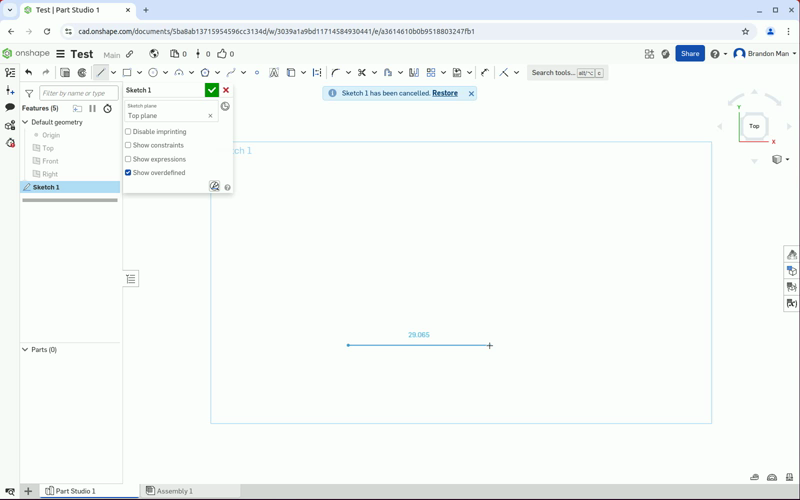
click(489, 345)
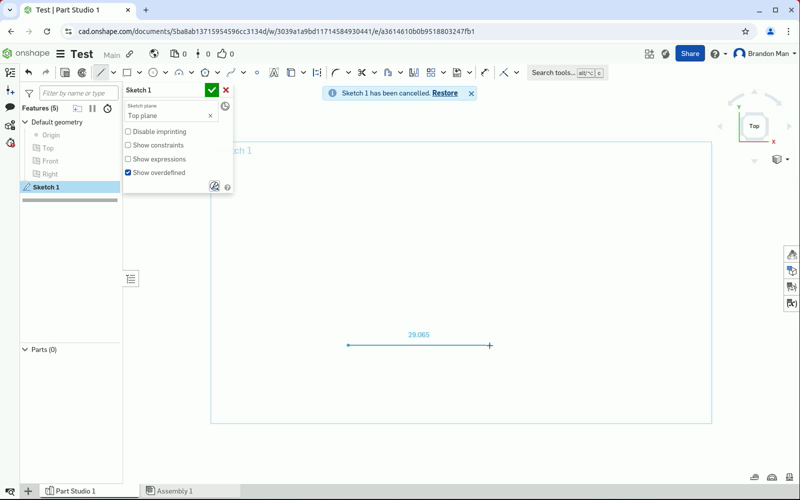
key_up(shift)
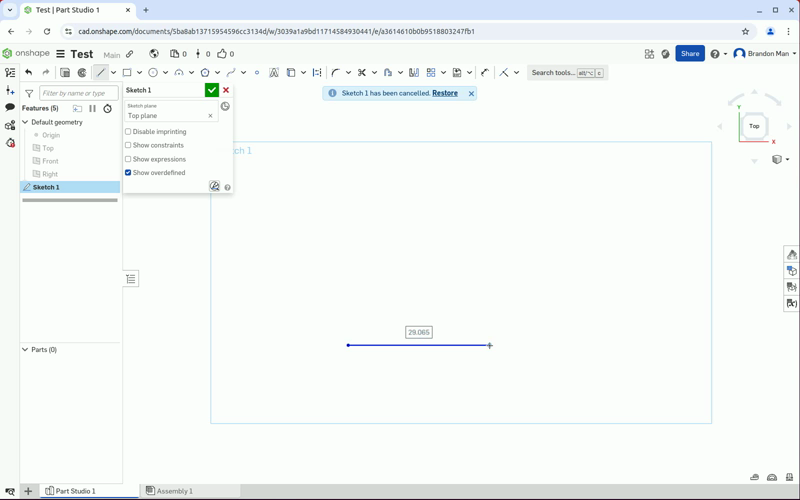
key_down(shift)
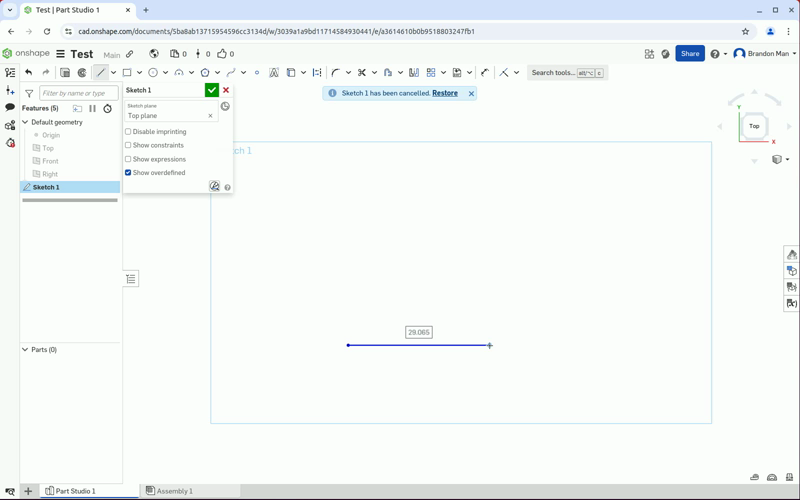
mouse_move(519, 345)
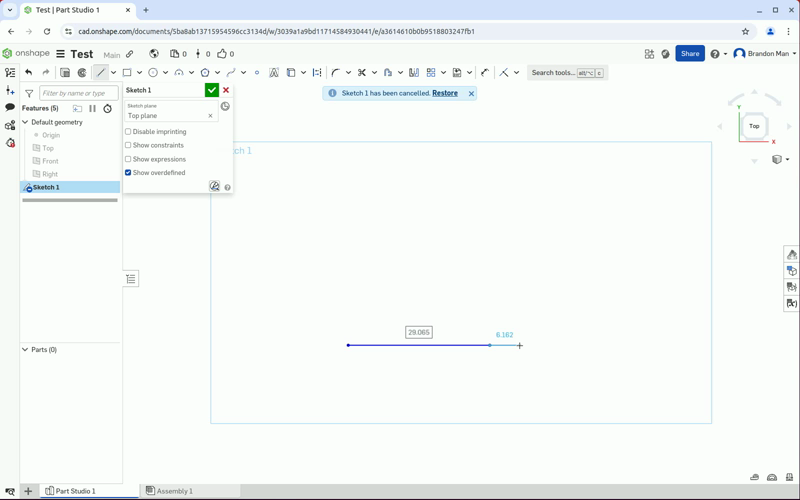
mouse_move(489, 295)
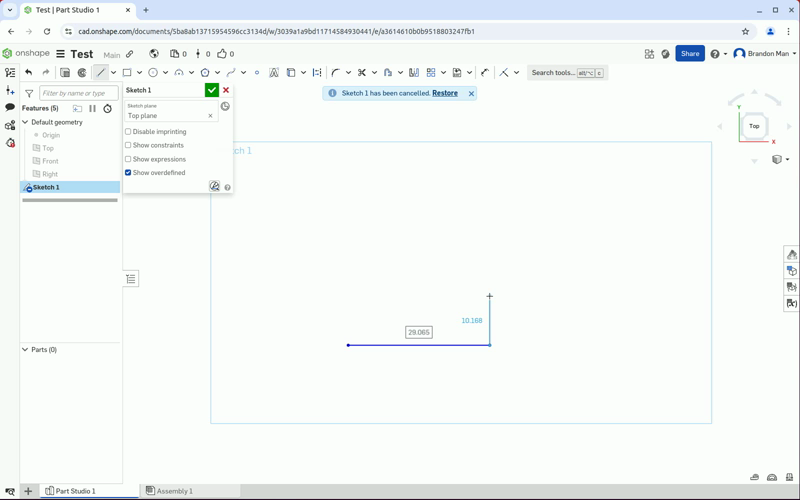
click(489, 295)
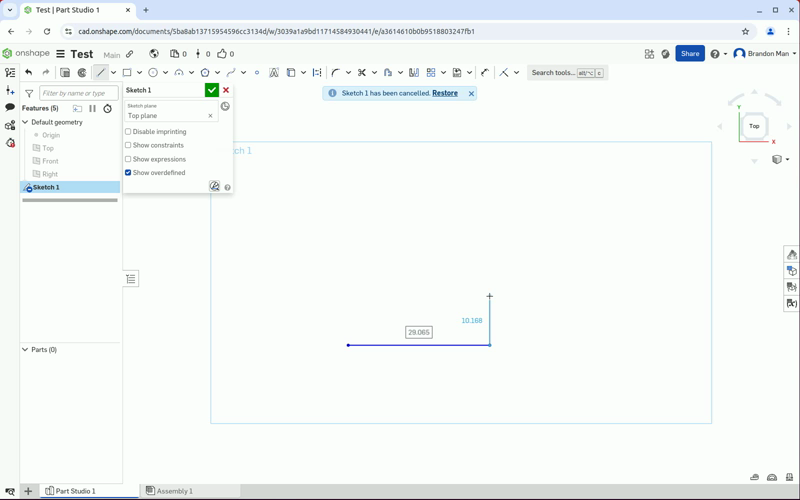
key_up(shift)
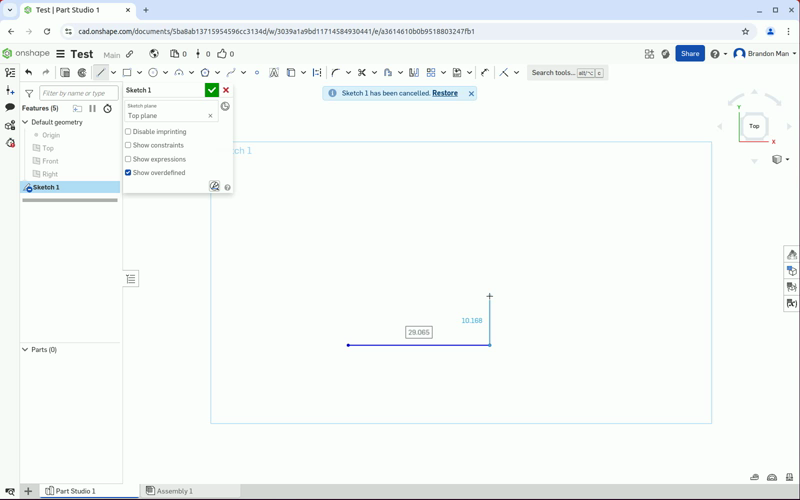
key_down(shift)
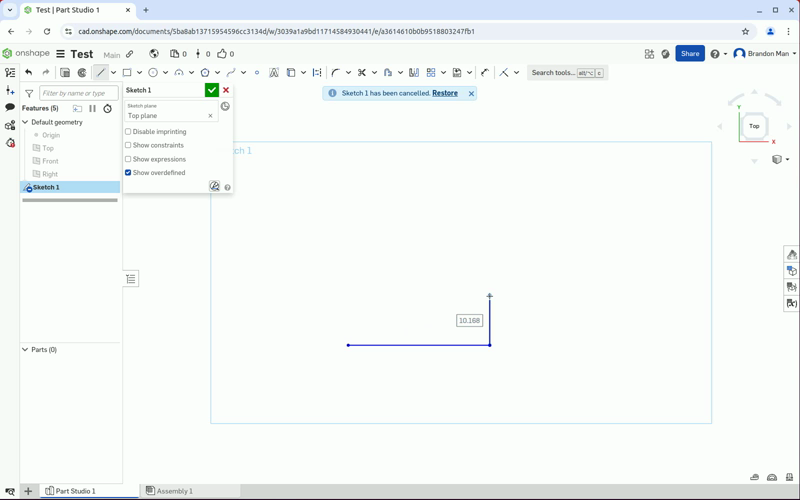
mouse_move(348, 295)
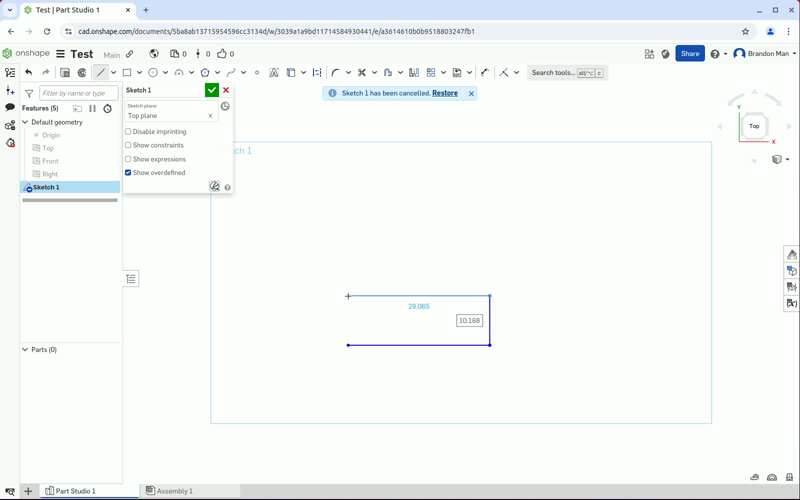
click(348, 295)
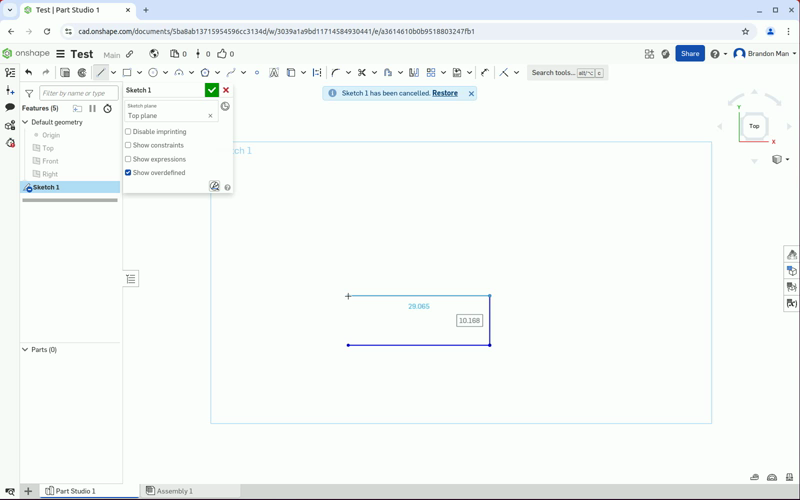
key_up(shift)
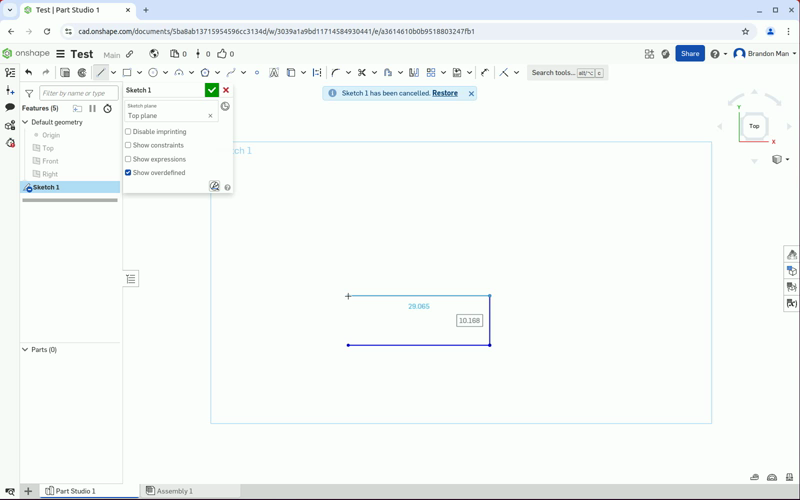
mouse_move(378, 295)
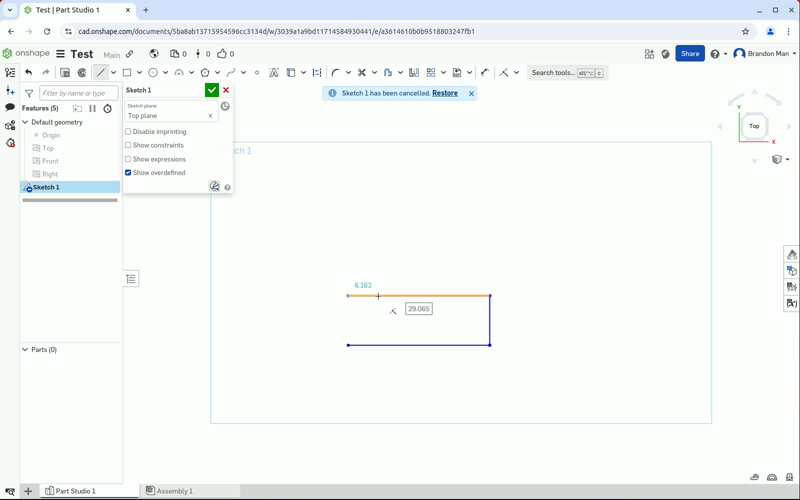
key_down(shift)
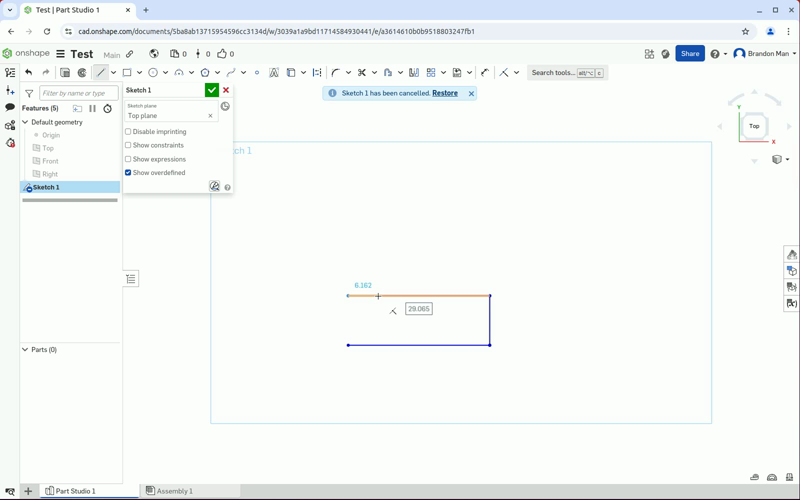
mouse_move(348, 345)
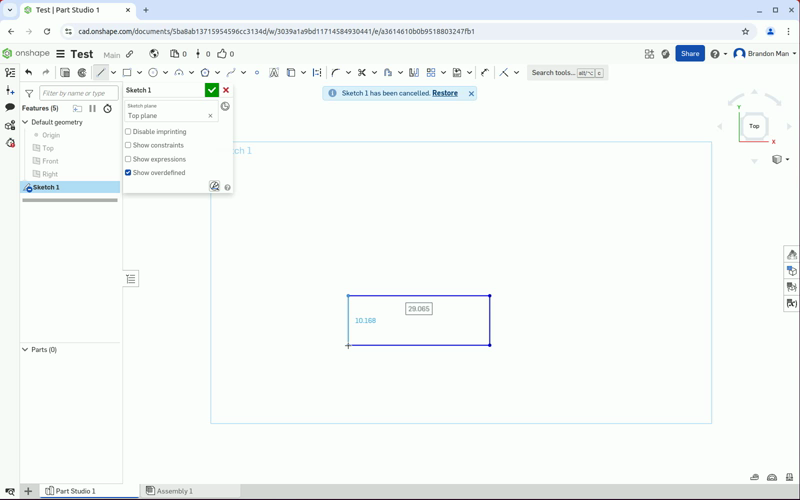
key_up(shift)
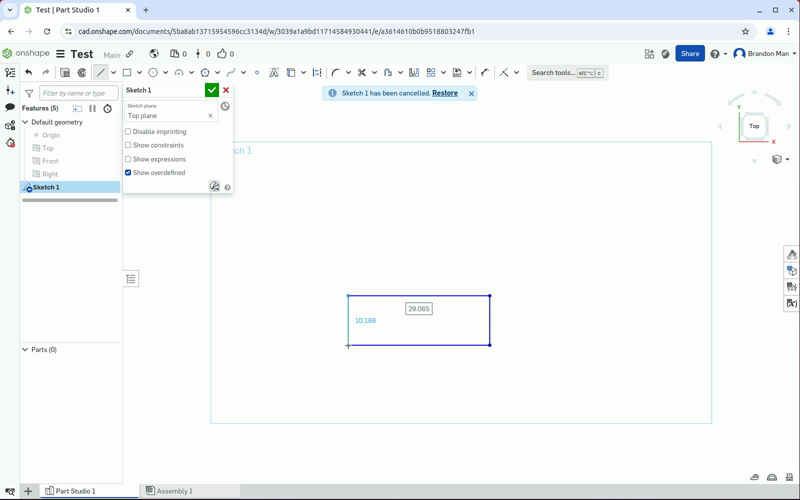
click(348, 345)
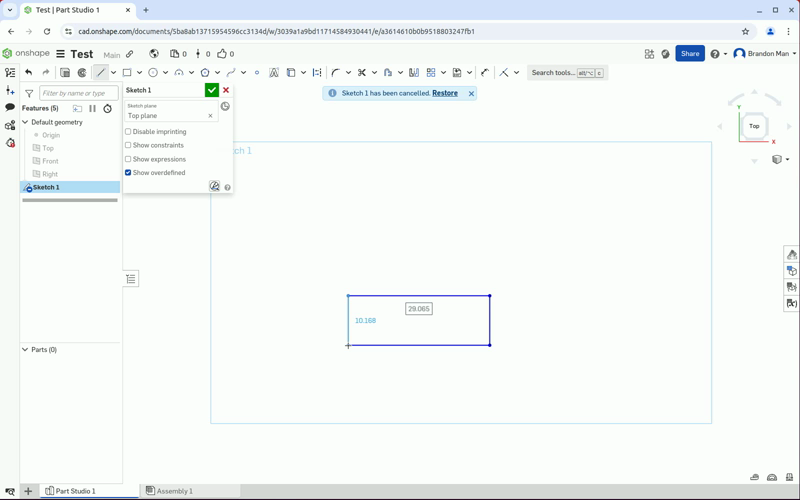
key(esc)
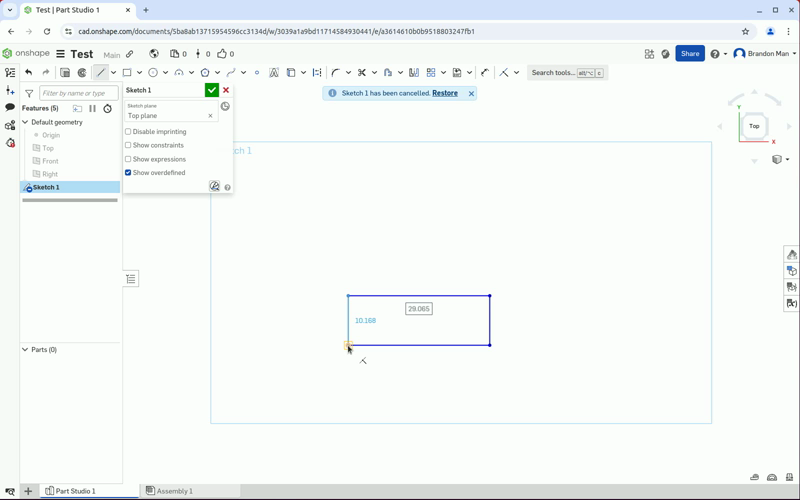
mouse_move(419, 331)
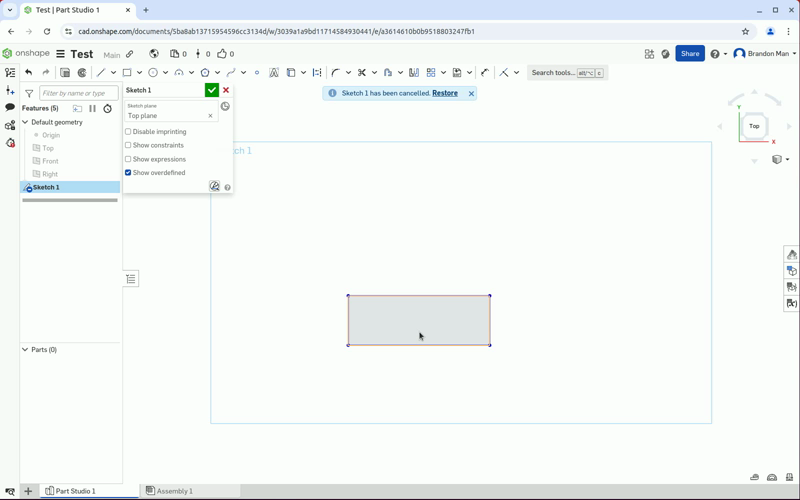
click(419, 331)
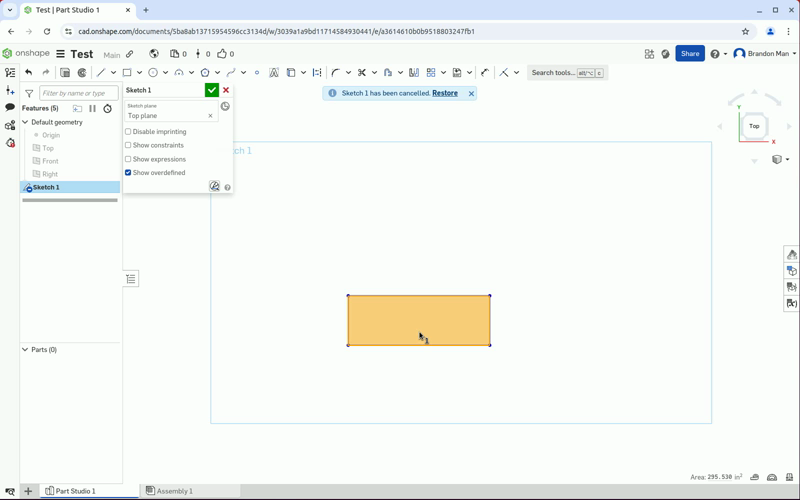
mouse_move(73, 352)
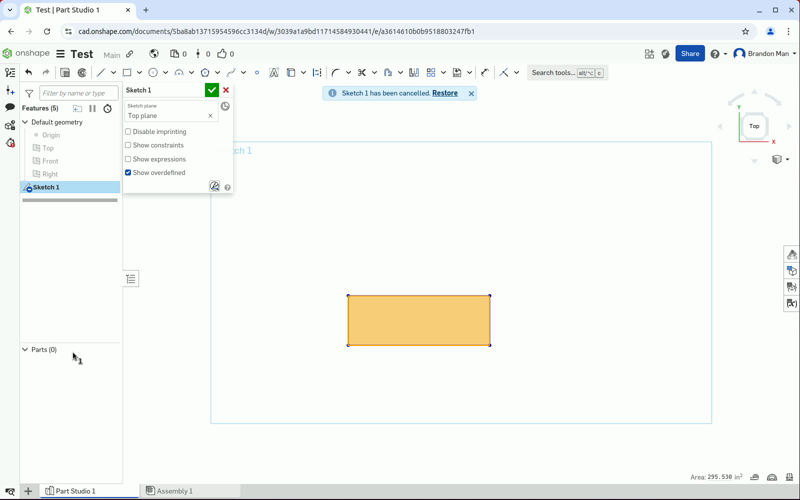
key(shift+y)
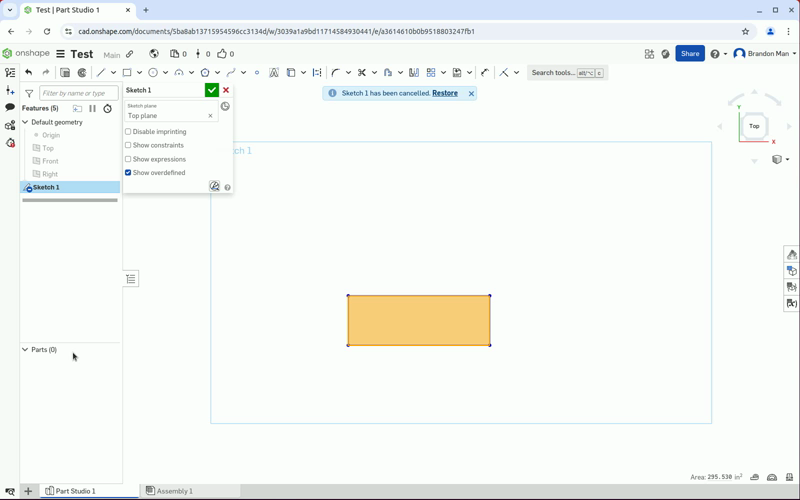
key(shift+e)
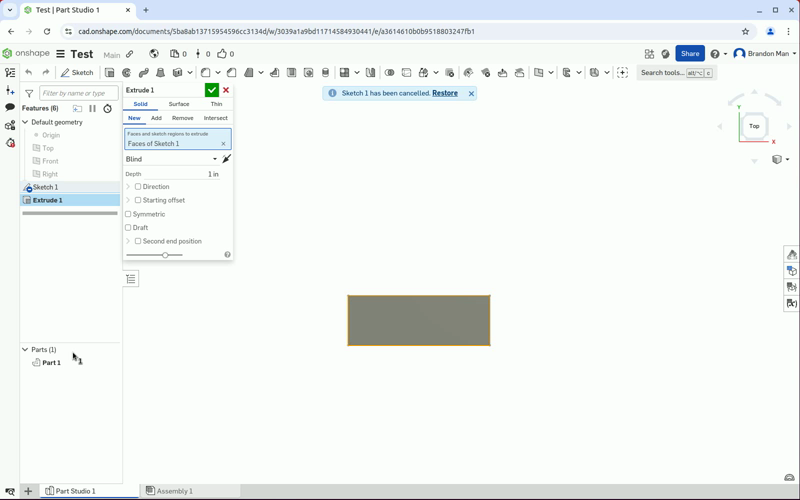
mouse_move(143, 106)
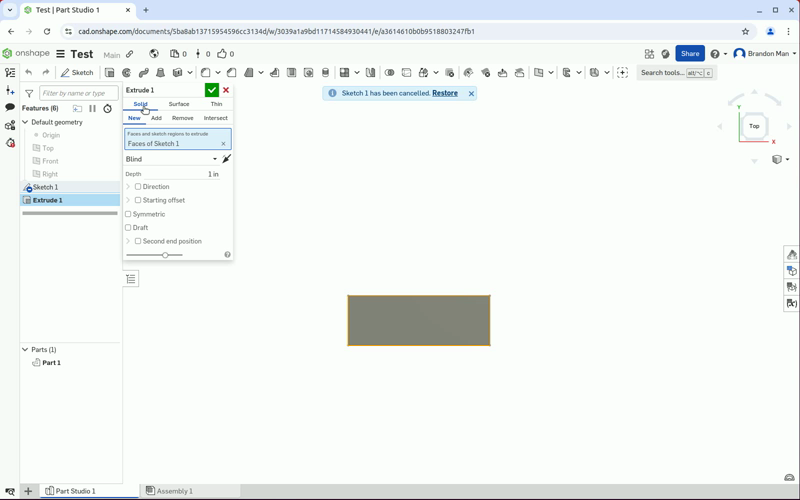
click(143, 106)
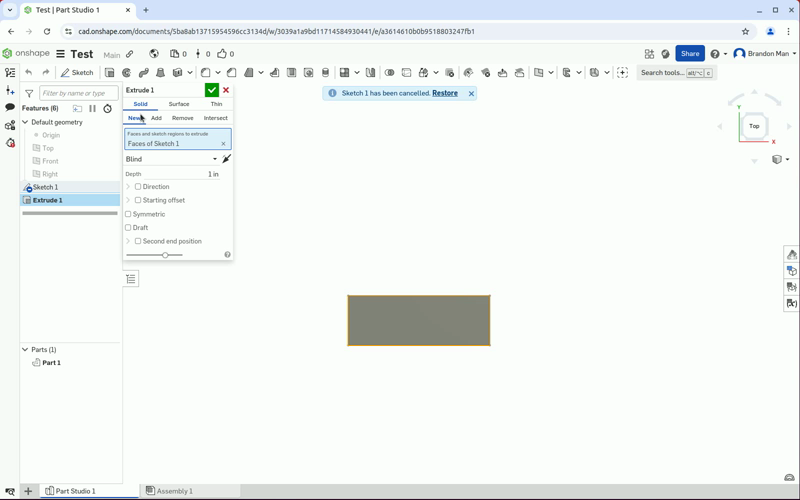
mouse_move(137, 120)
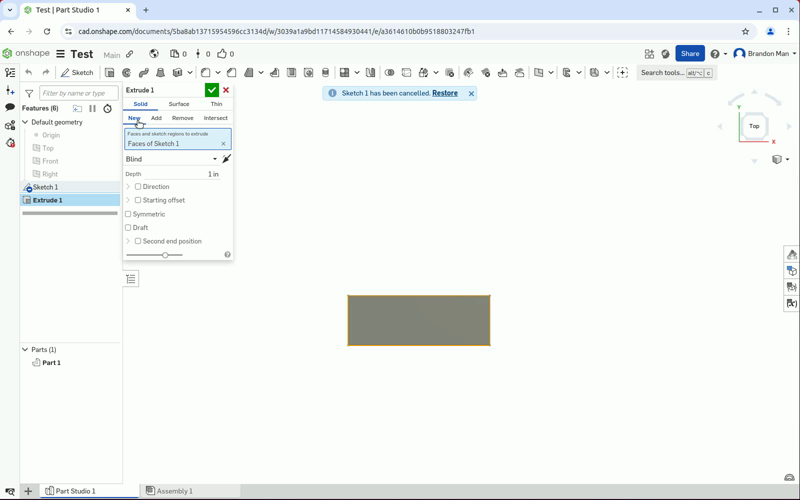
click(137, 120)
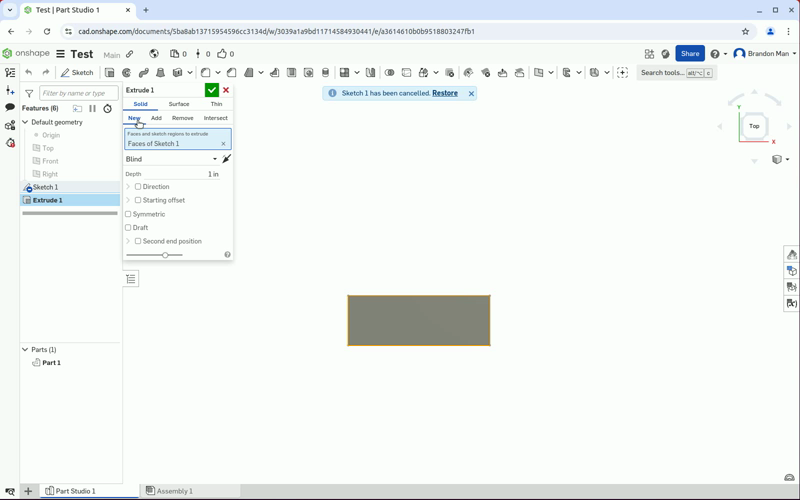
key(tab, 4)
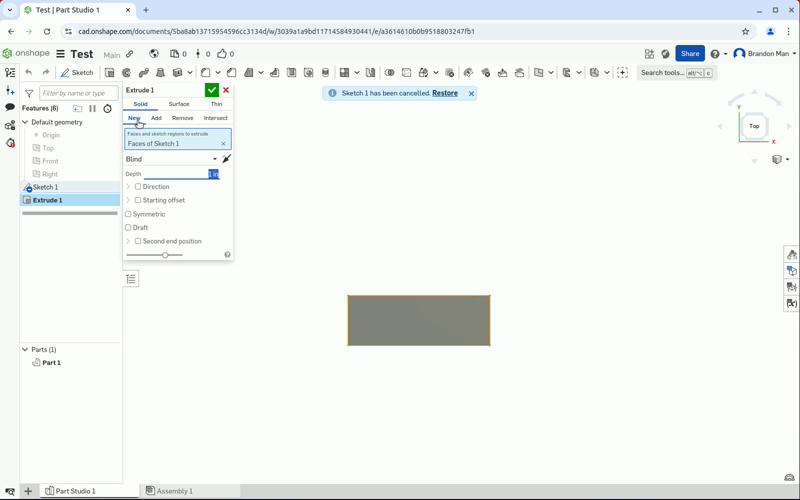
text(1.444)
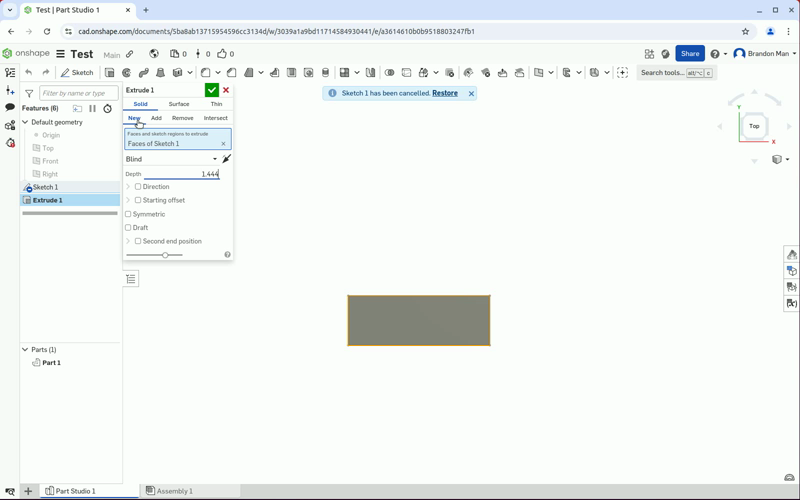
key(enter)
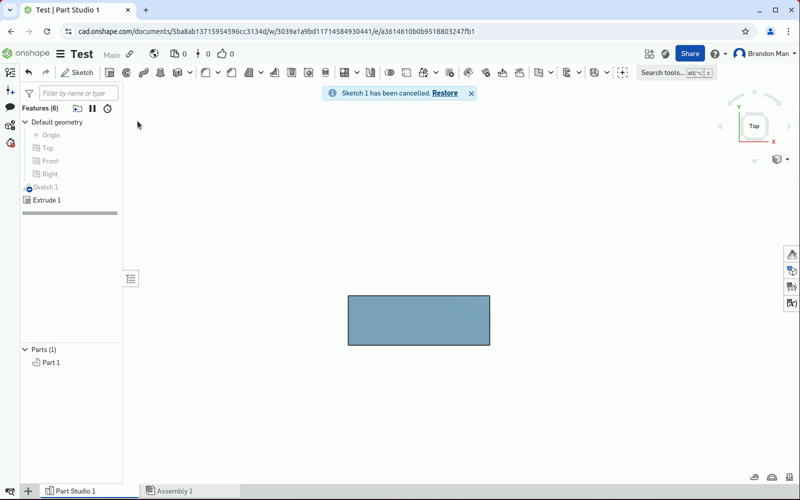
key(shift+h)
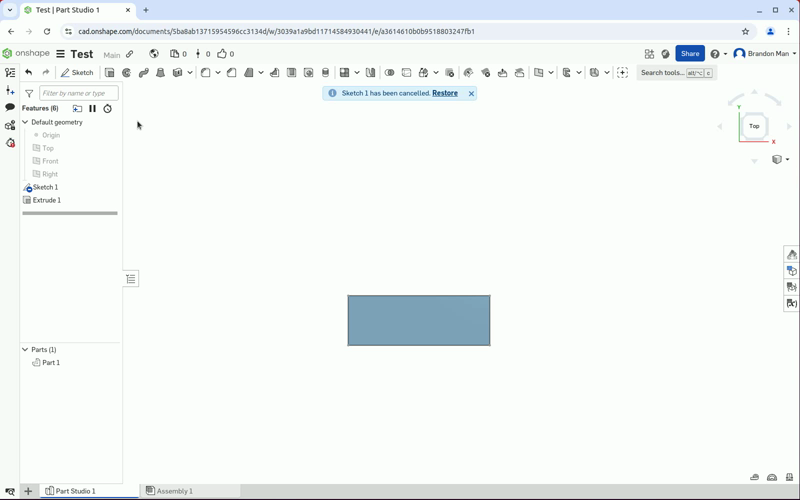
key(shift+h)
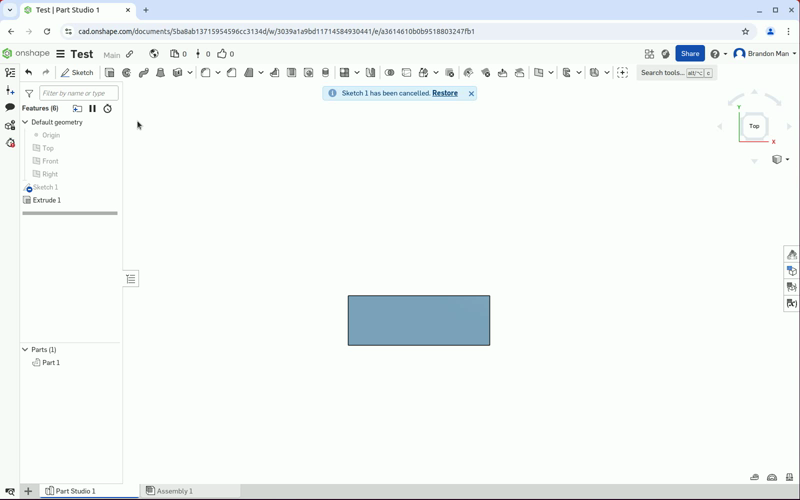
mouse_move(73, 189)
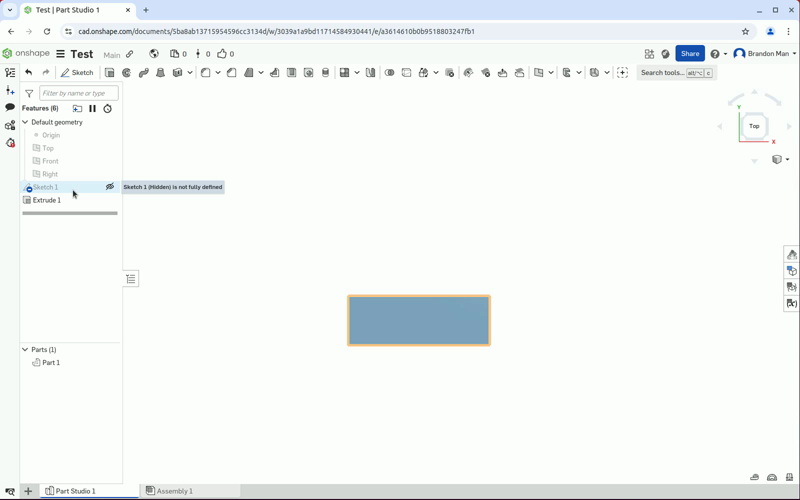
click(73, 189)
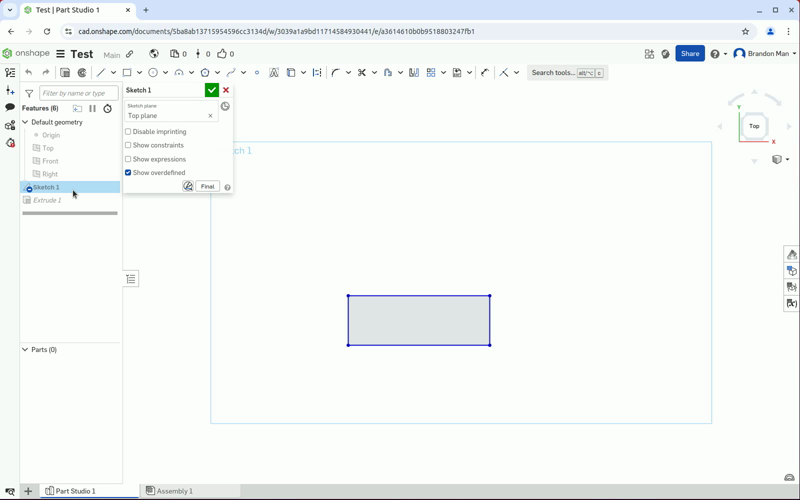
mouse_move(229, 92)
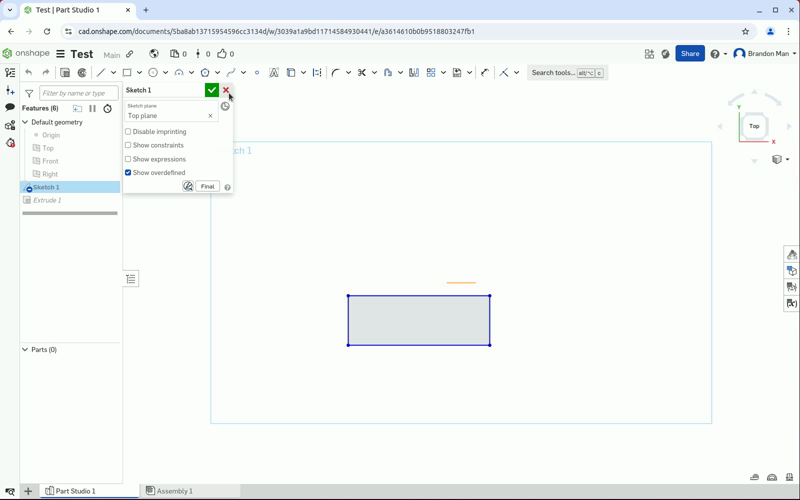
click(229, 92)
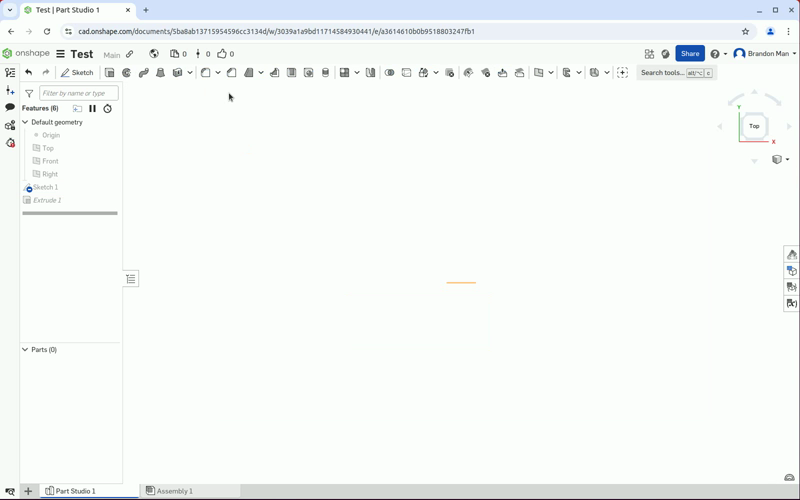
mouse_move(541, 75)
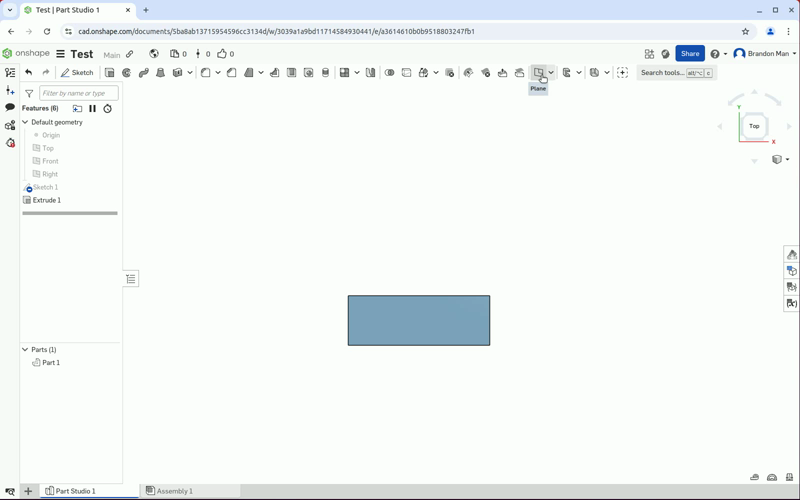
click(541, 75)
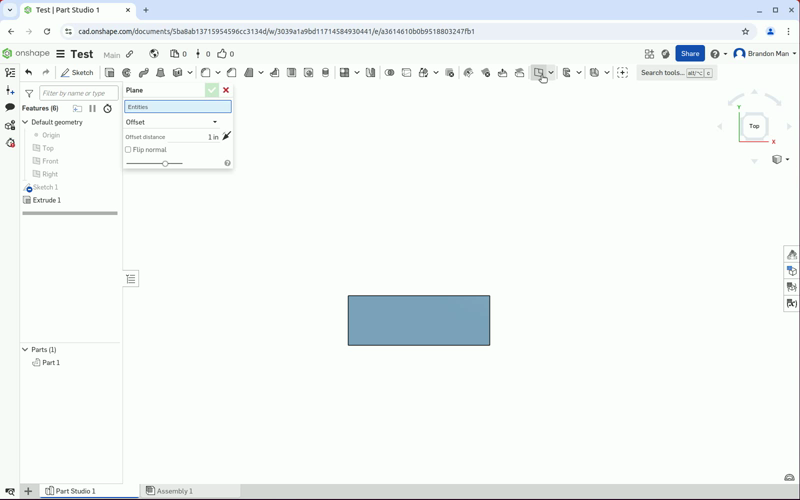
mouse_move(73, 150)
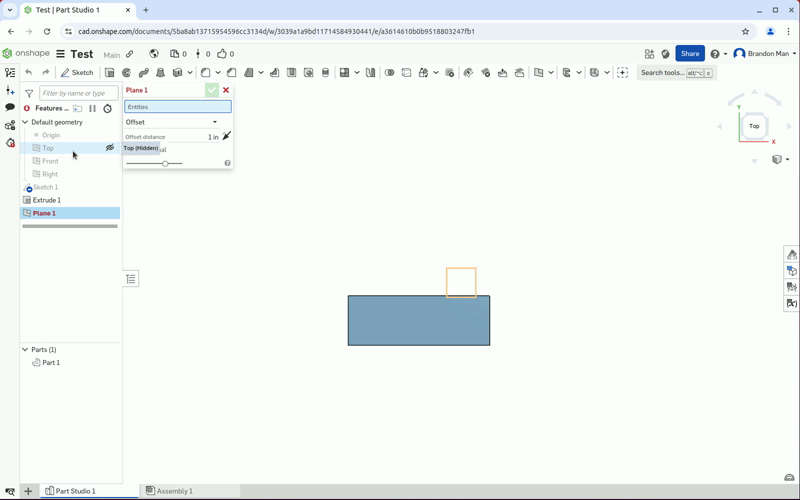
click(73, 150)
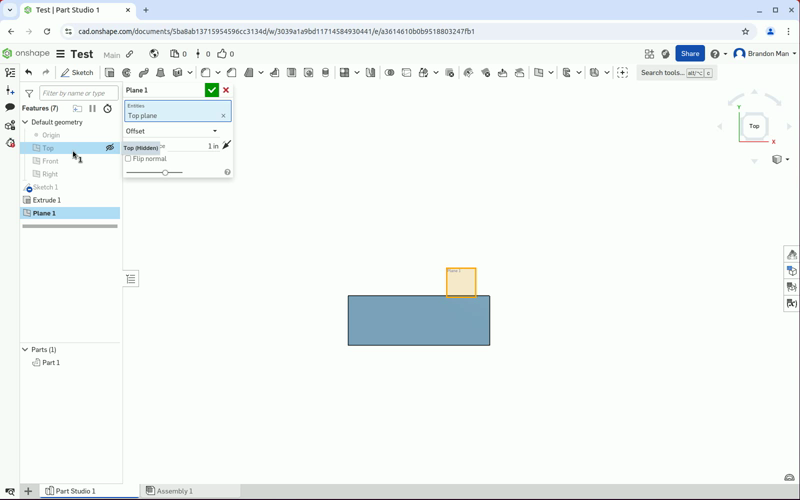
key(tab, 2)
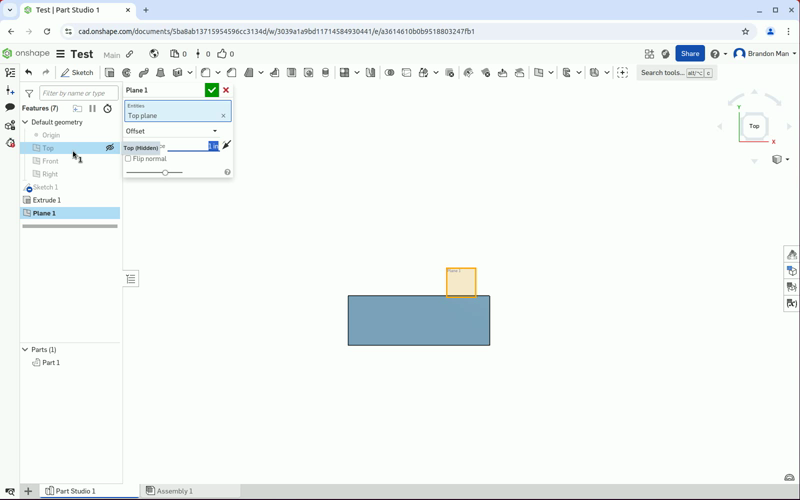
text(1.448)
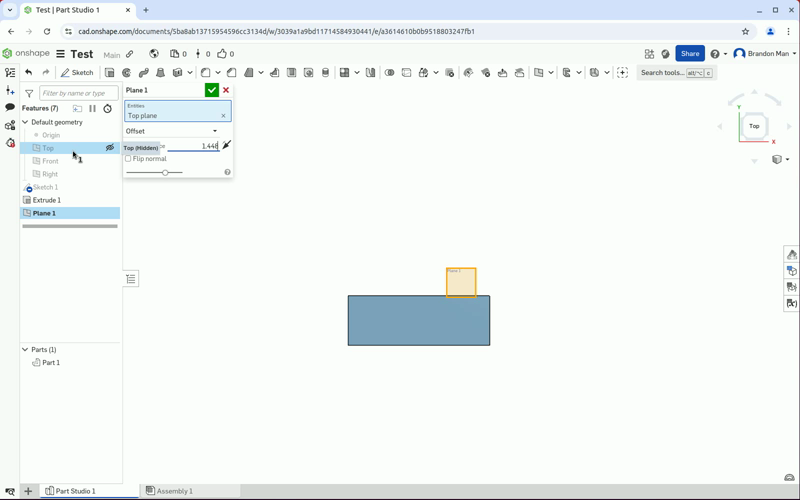
key(enter, 2)
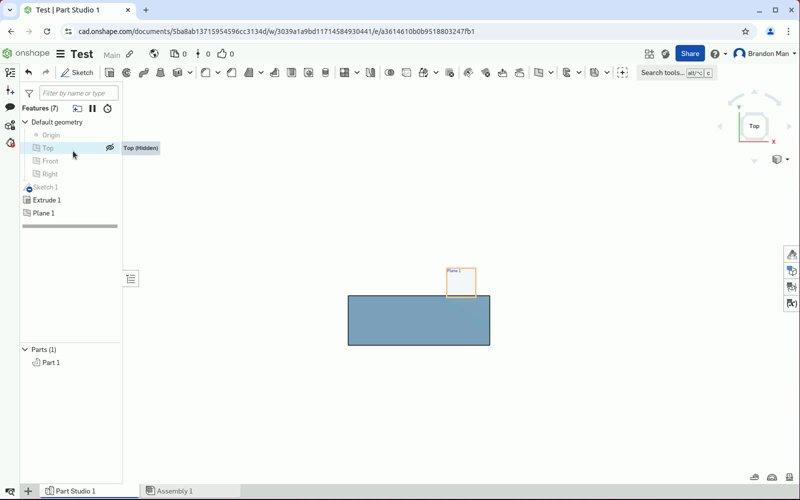
key(shift+s)
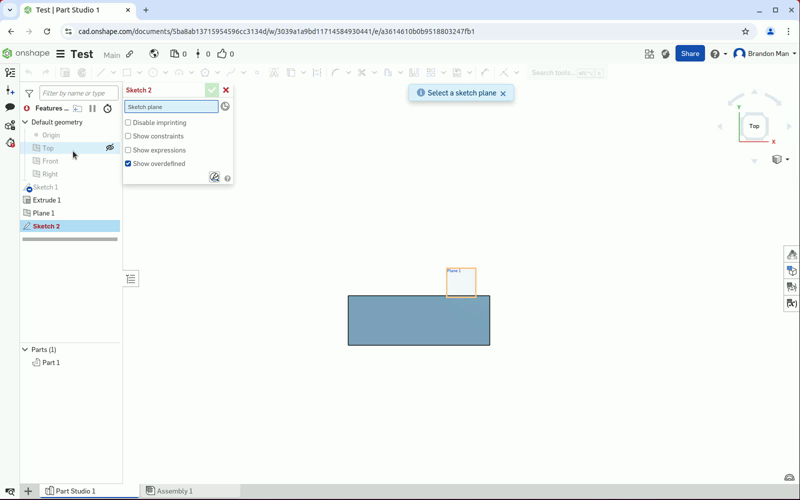
mouse_move(73, 215)
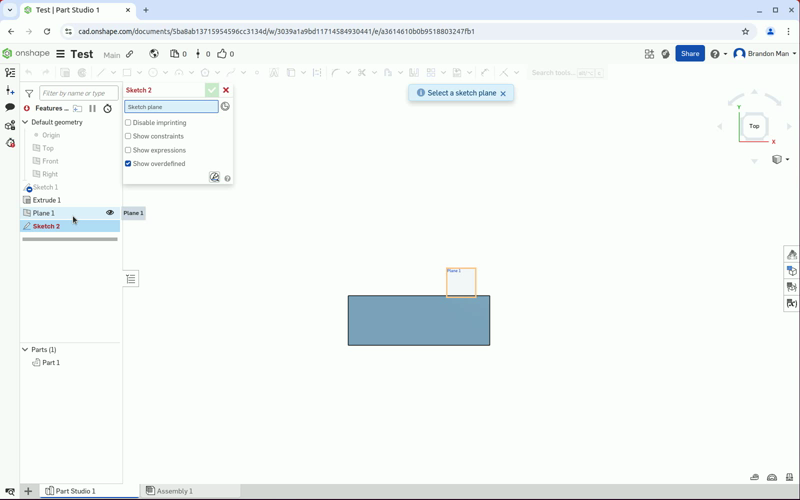
click(73, 215)
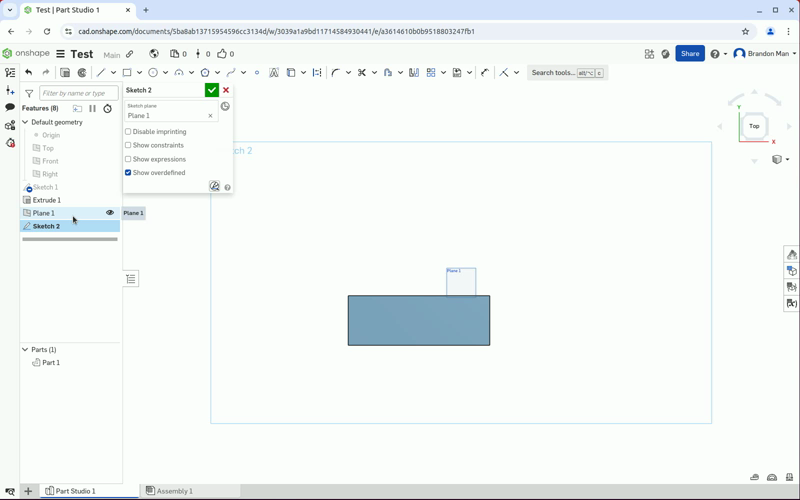
mouse_move(73, 352)
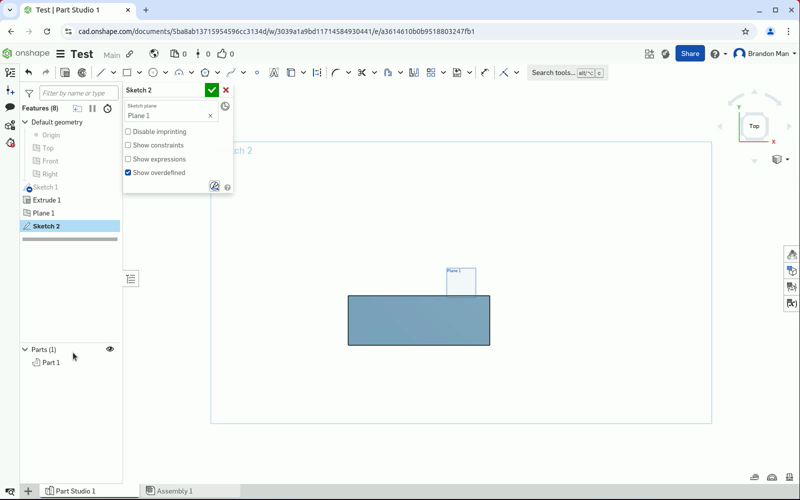
key(y)
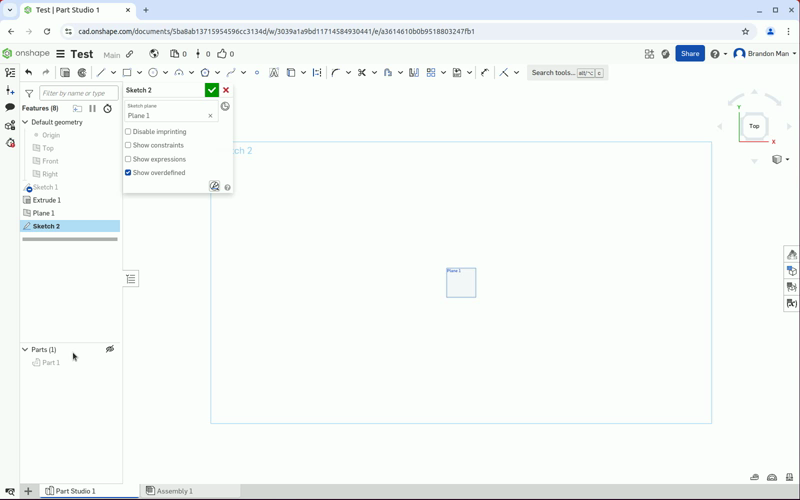
key(l)
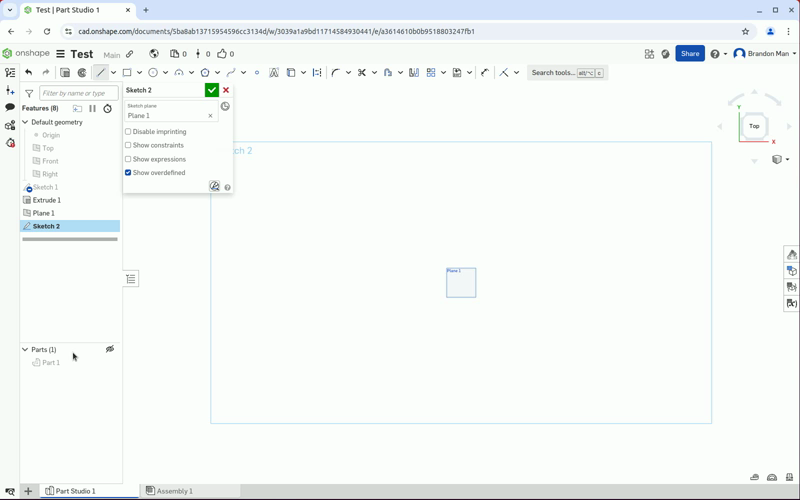
key_down(shift)
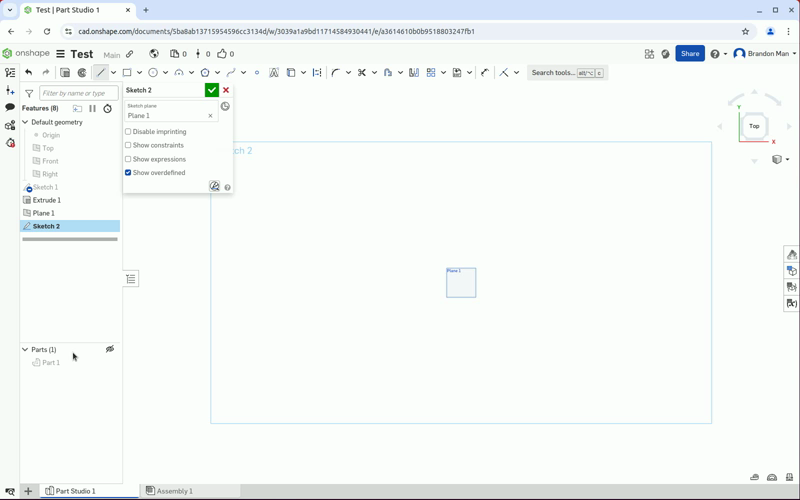
mouse_move(407, 324)
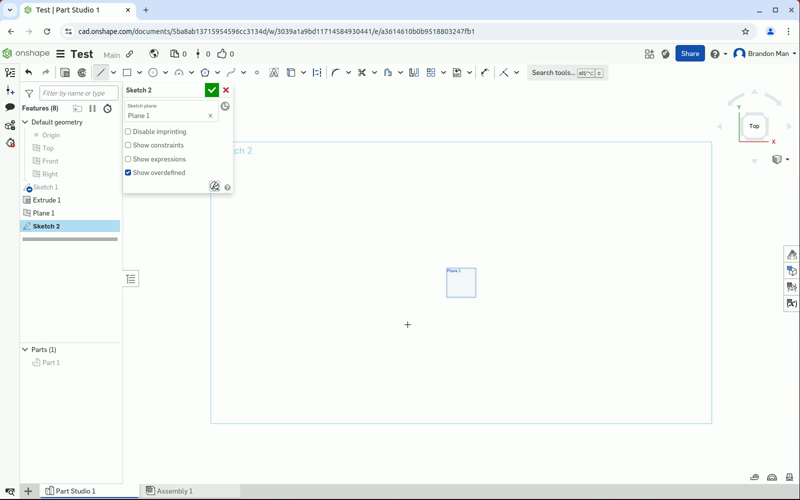
click(407, 324)
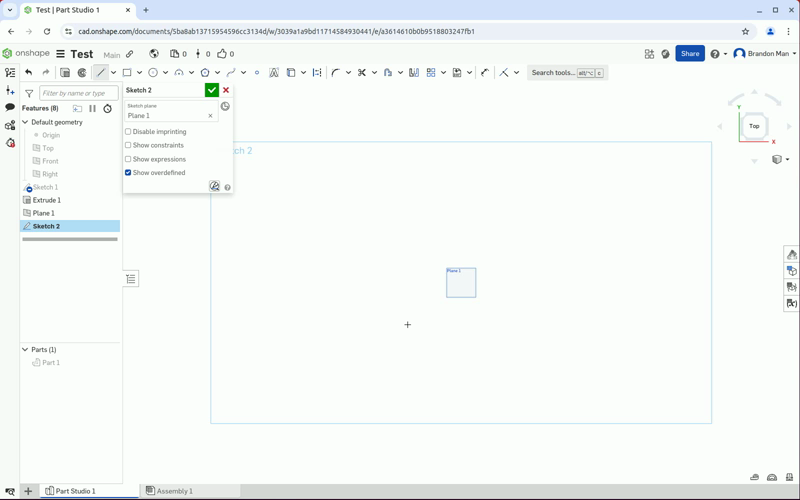
key_up(shift)
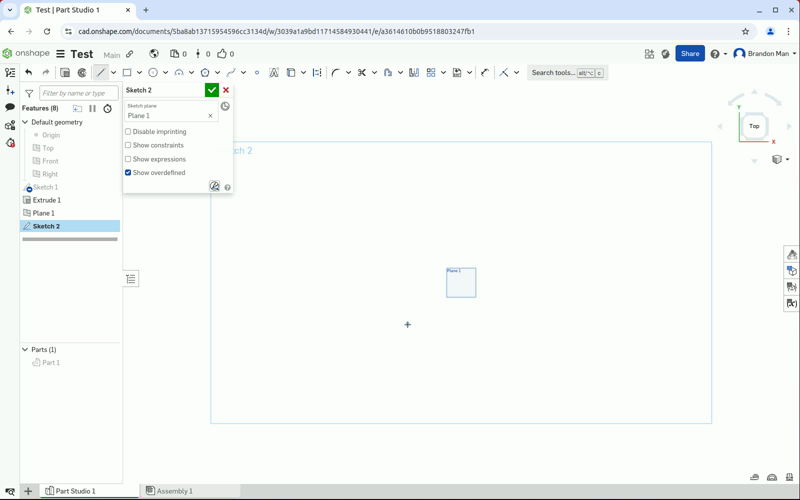
key_down(shift)
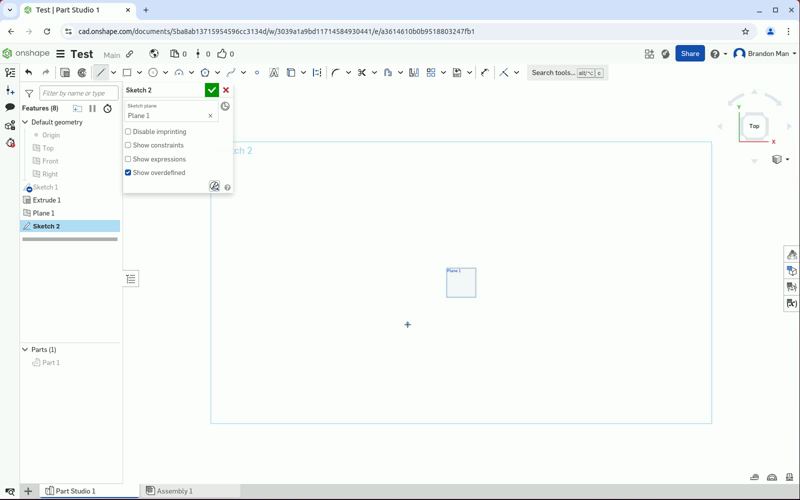
mouse_move(437, 324)
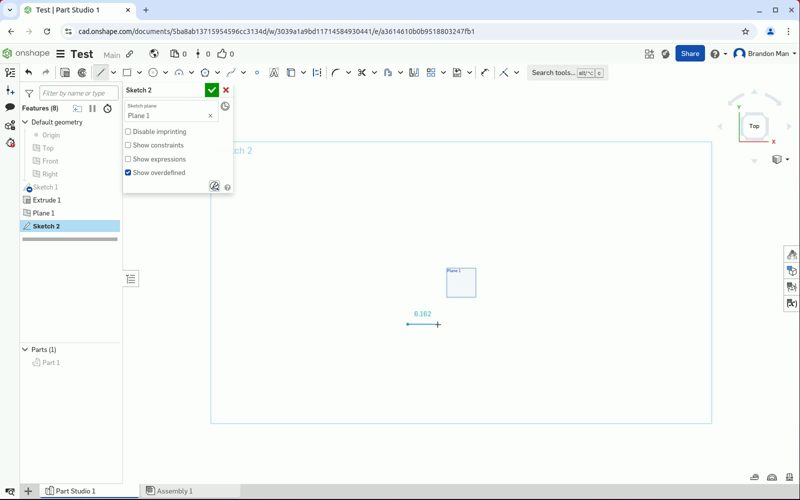
mouse_move(431, 324)
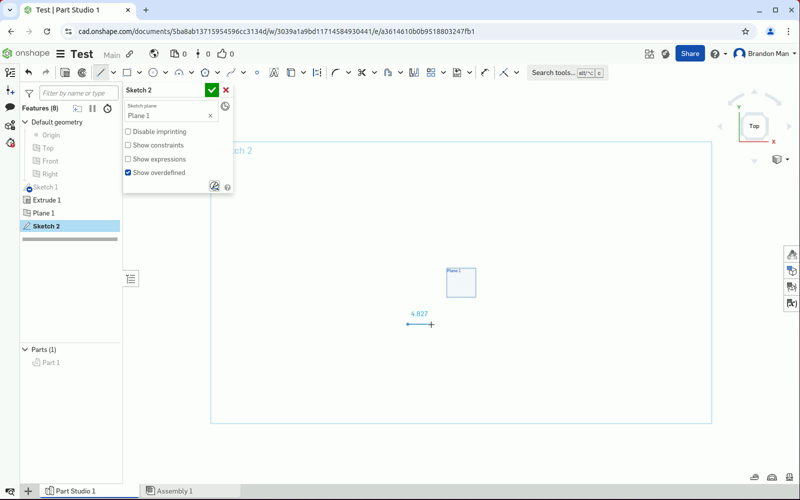
click(431, 324)
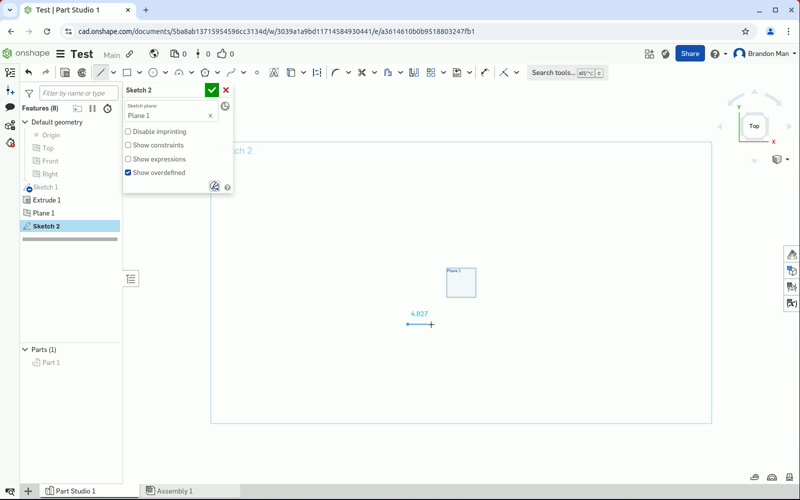
key_up(shift)
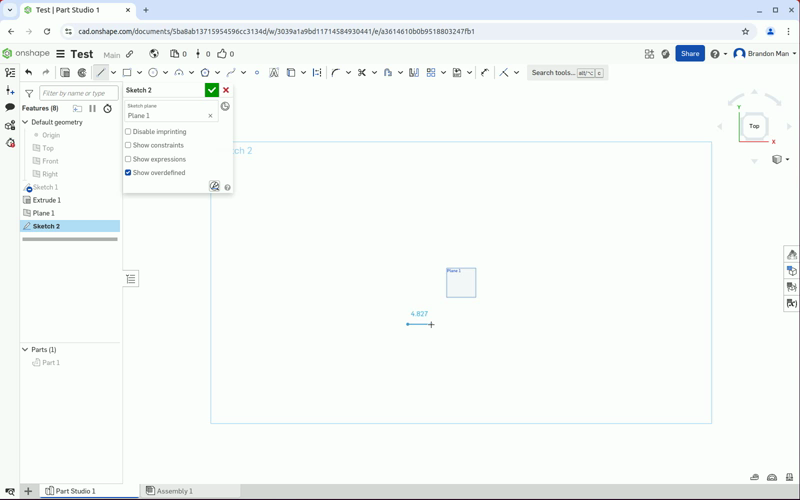
key_down(shift)
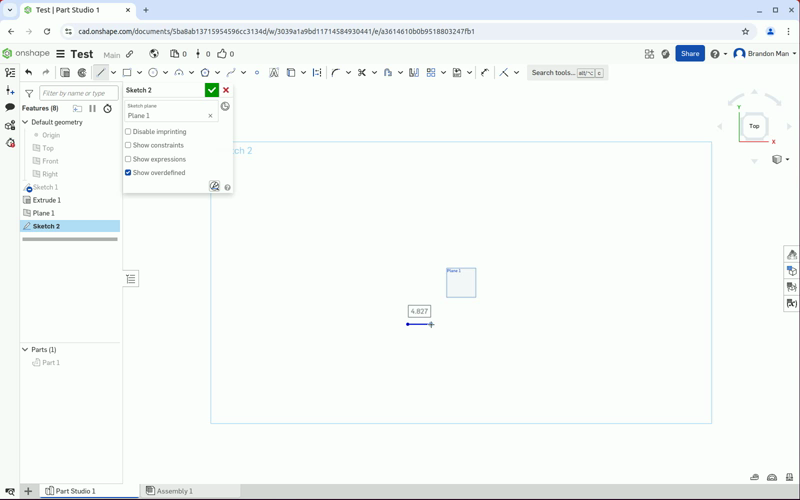
mouse_move(461, 324)
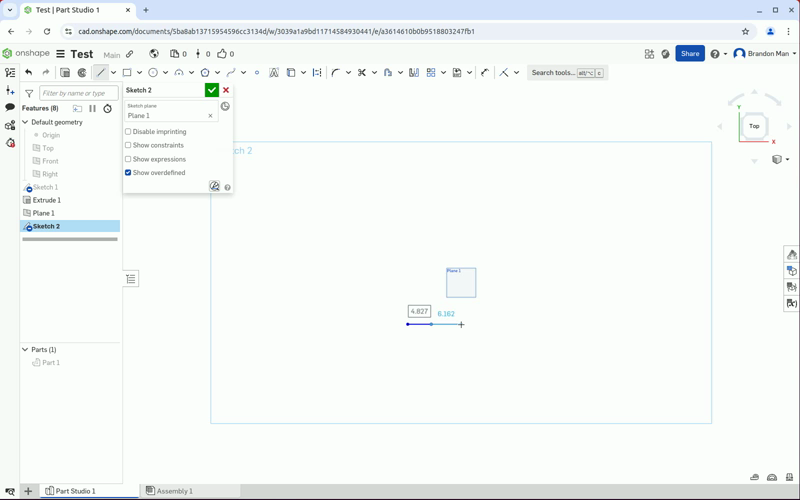
mouse_move(431, 317)
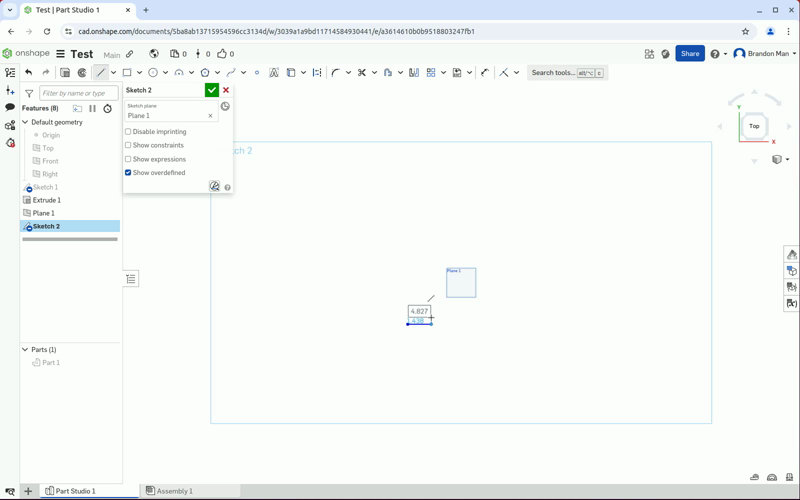
scroll(6)
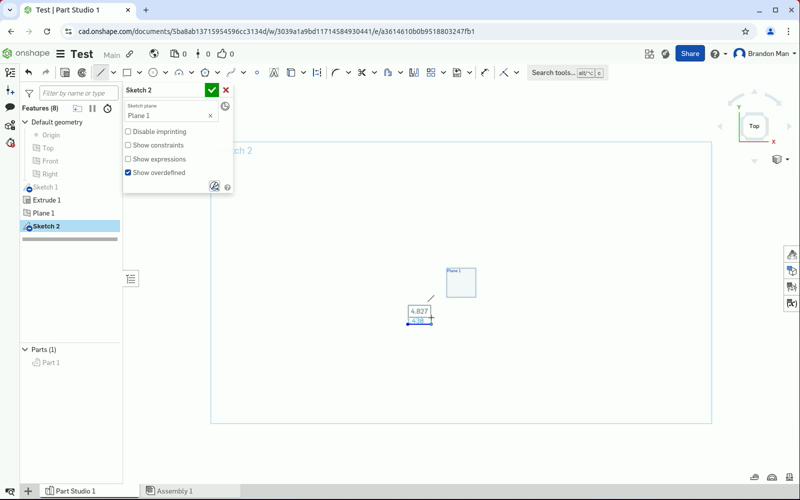
scroll(6)
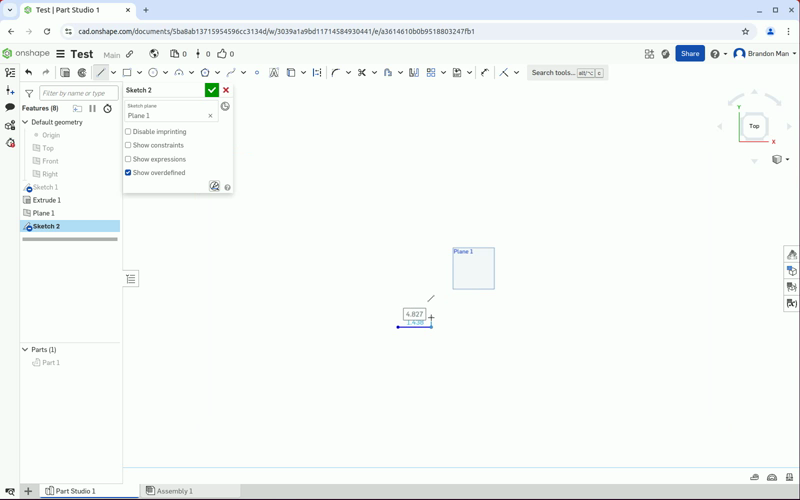
scroll(6)
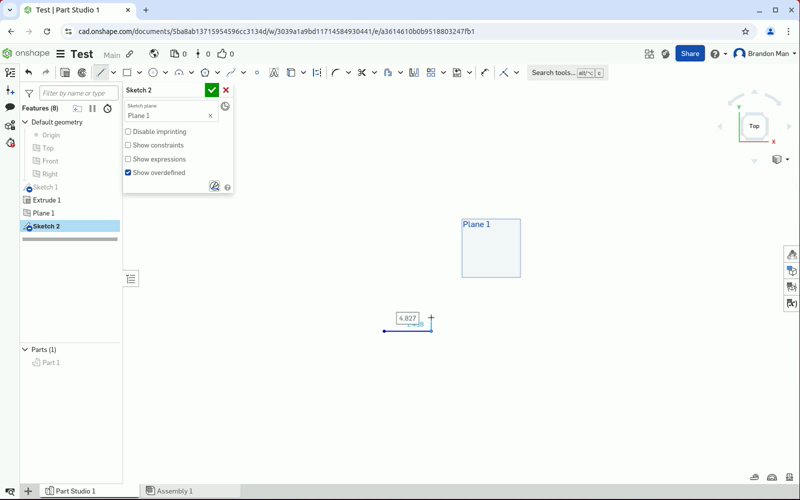
scroll(6)
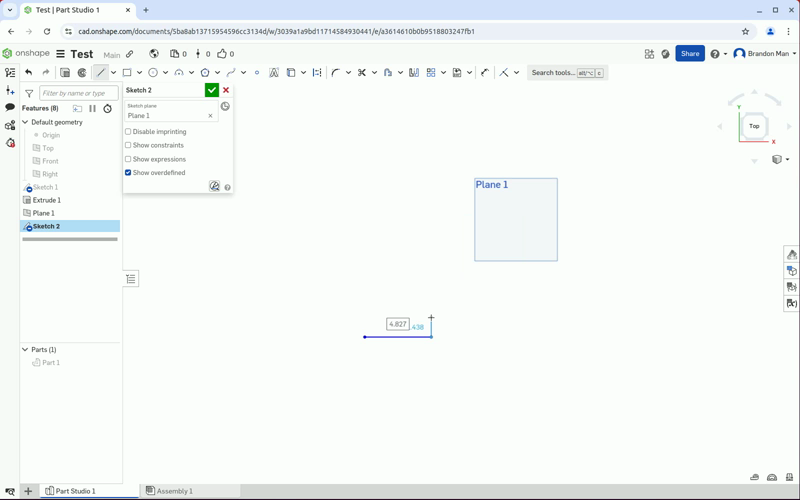
scroll(6)
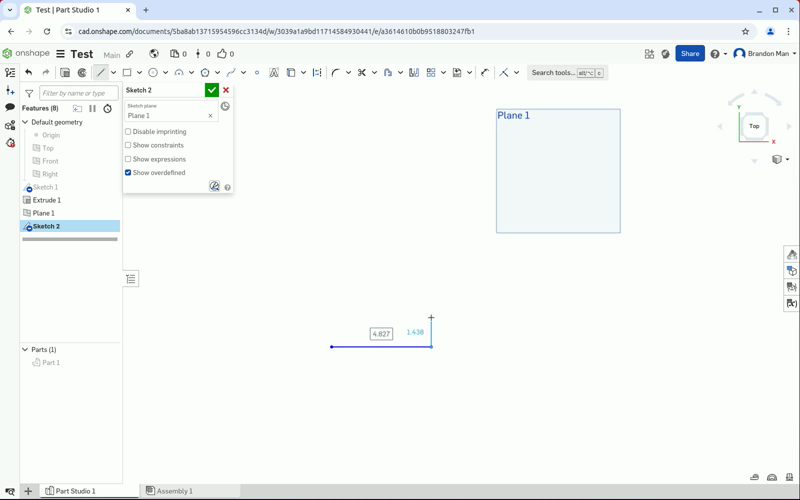
scroll(6)
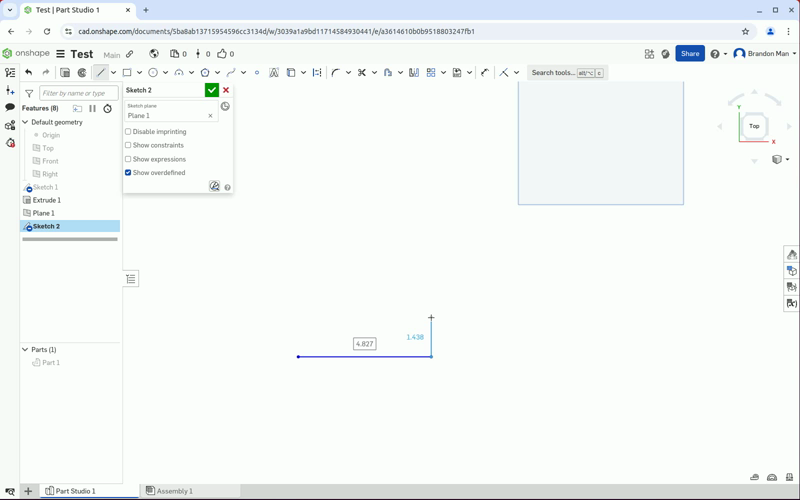
scroll(6)
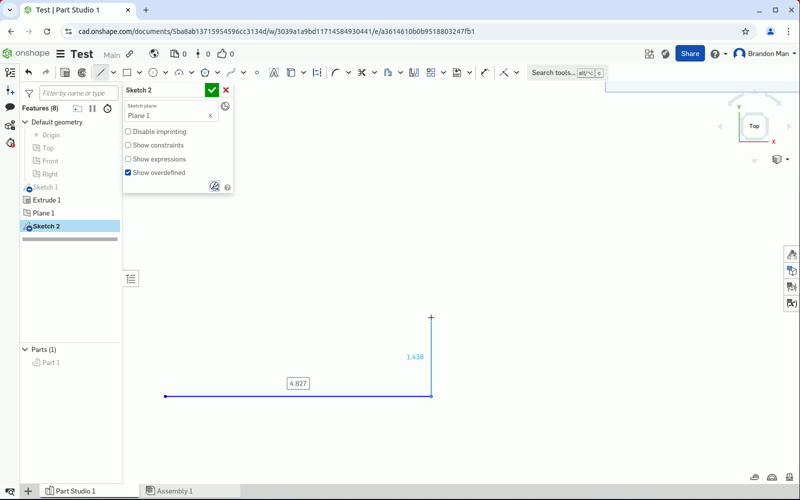
click(431, 317)
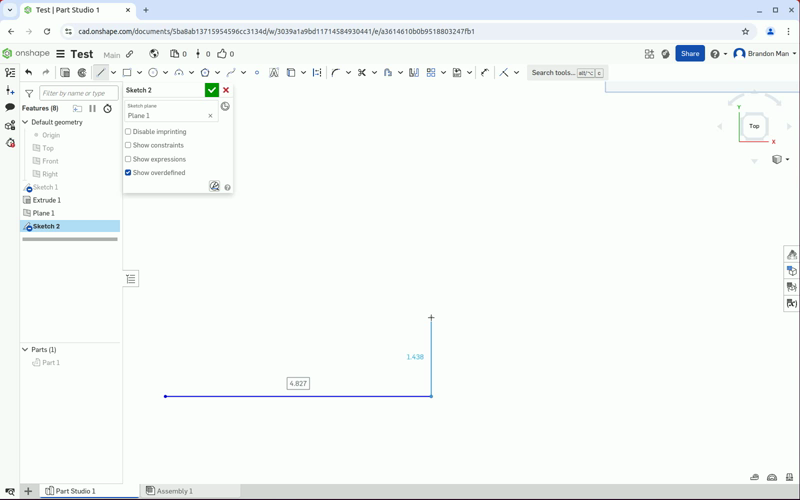
scroll(-6)
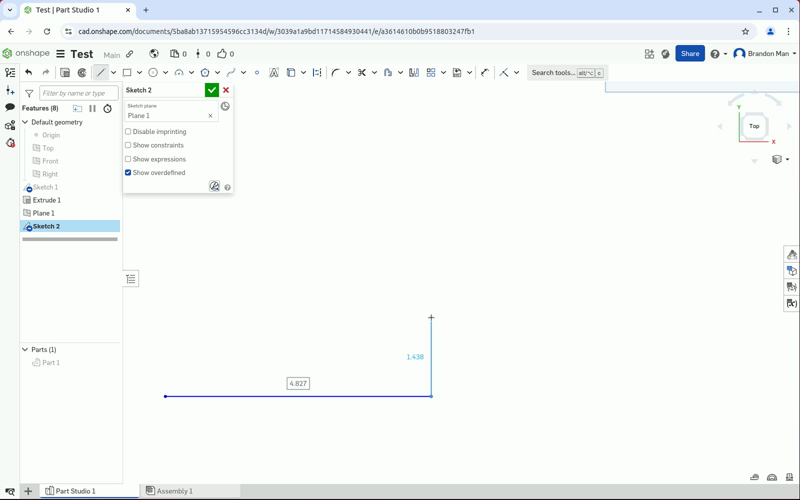
scroll(-6)
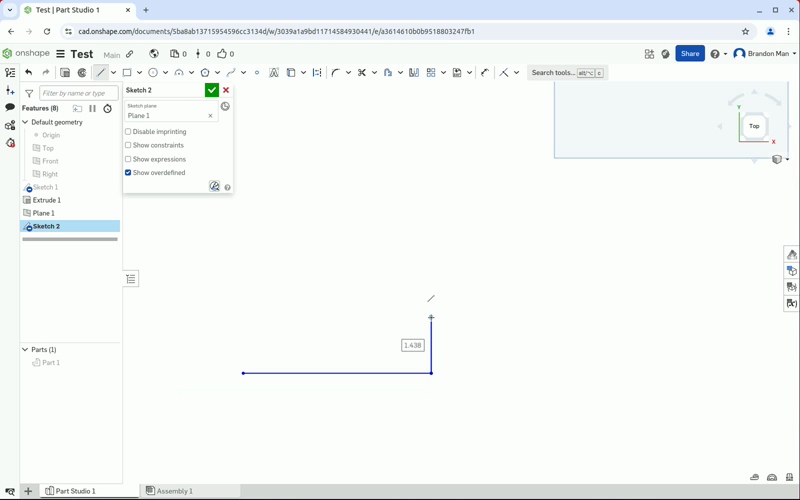
scroll(-6)
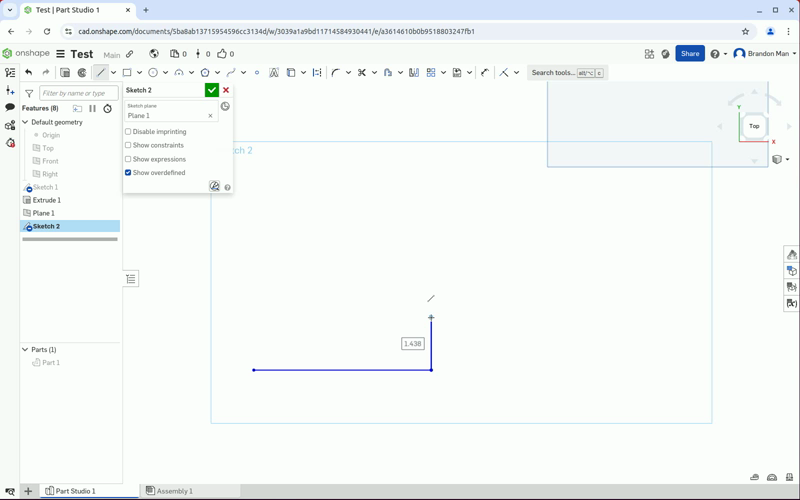
scroll(-6)
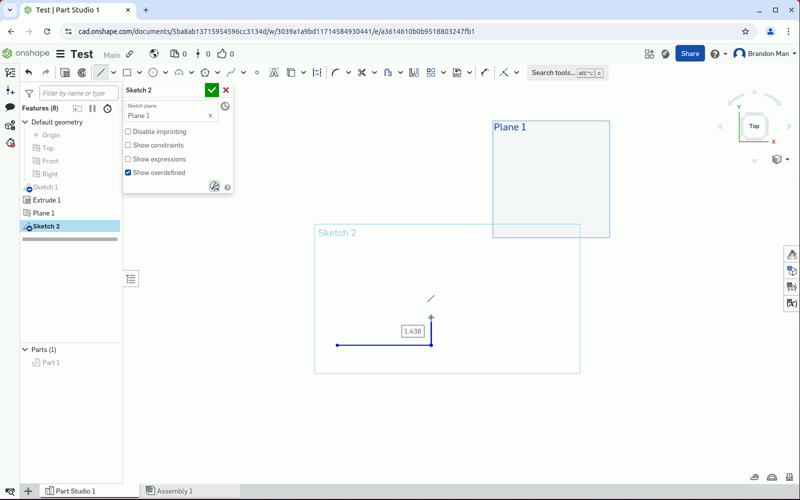
scroll(-6)
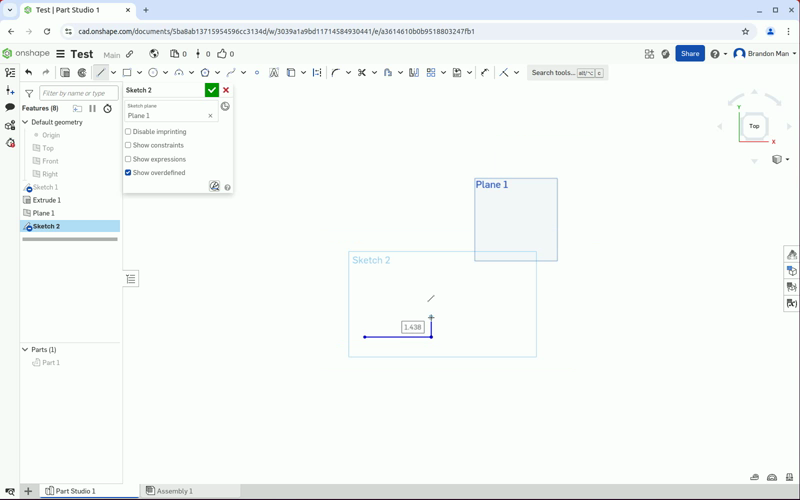
scroll(-6)
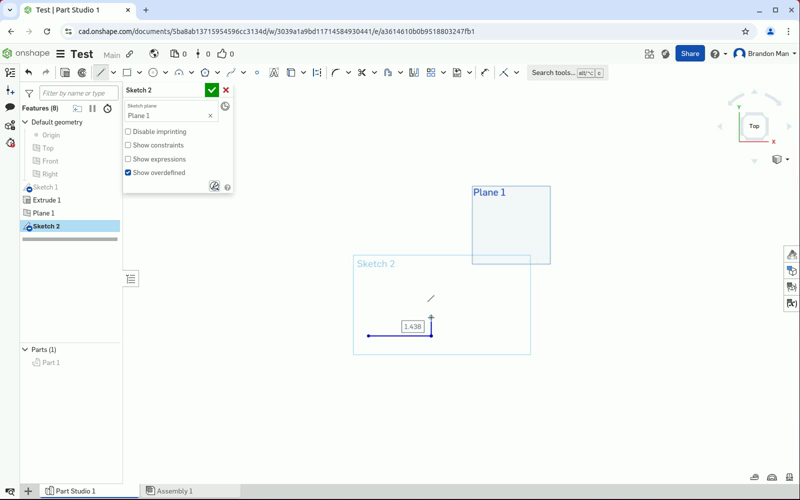
scroll(-6)
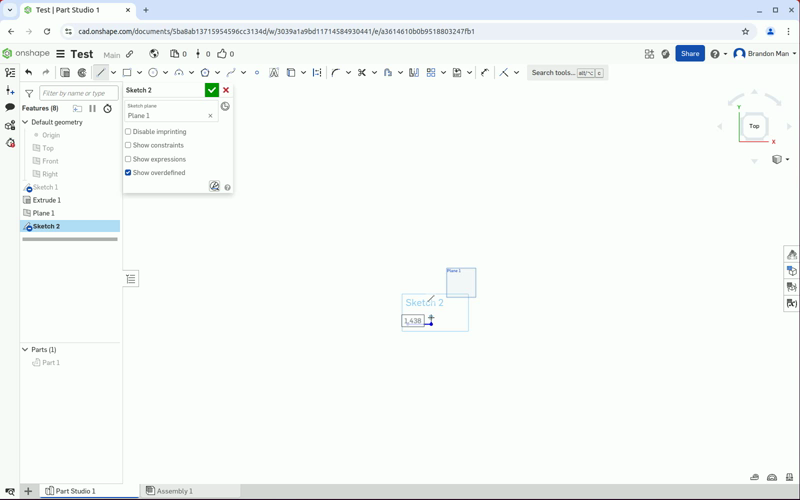
key_up(shift)
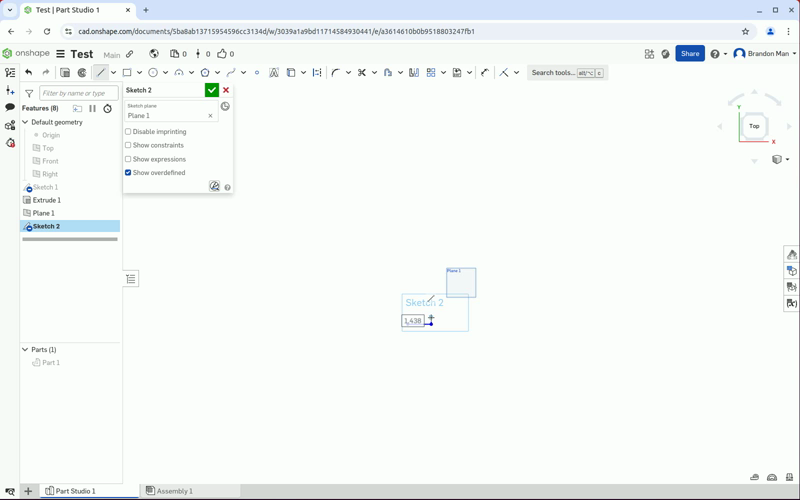
key_down(shift)
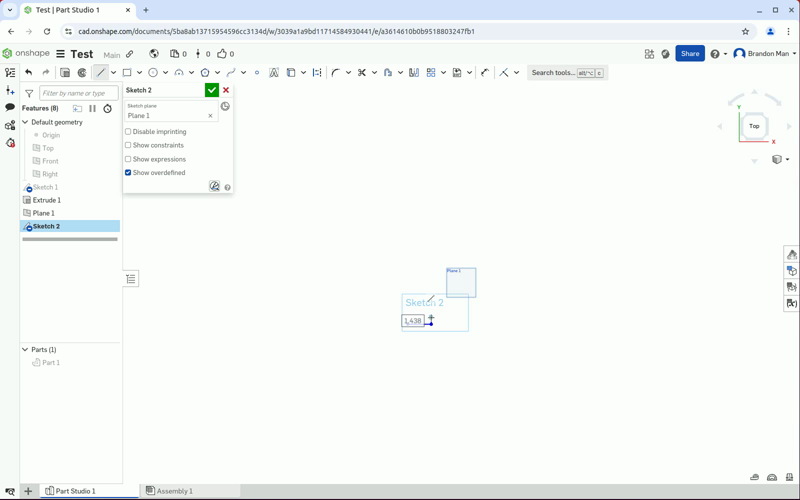
mouse_move(461, 317)
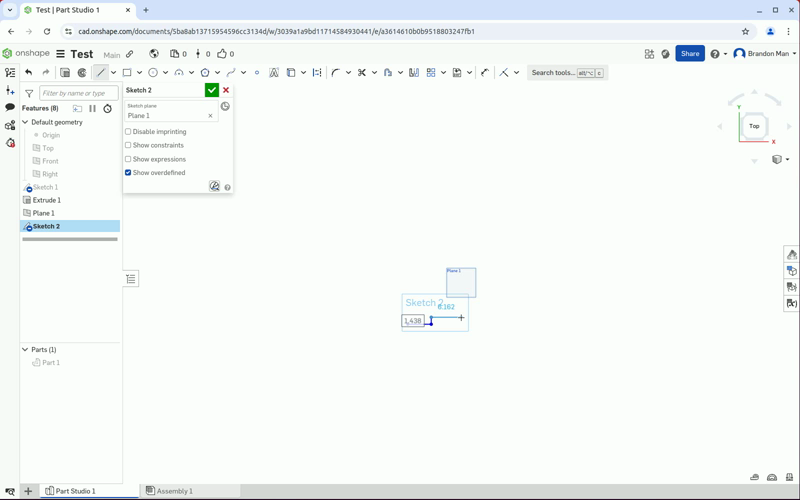
mouse_move(407, 317)
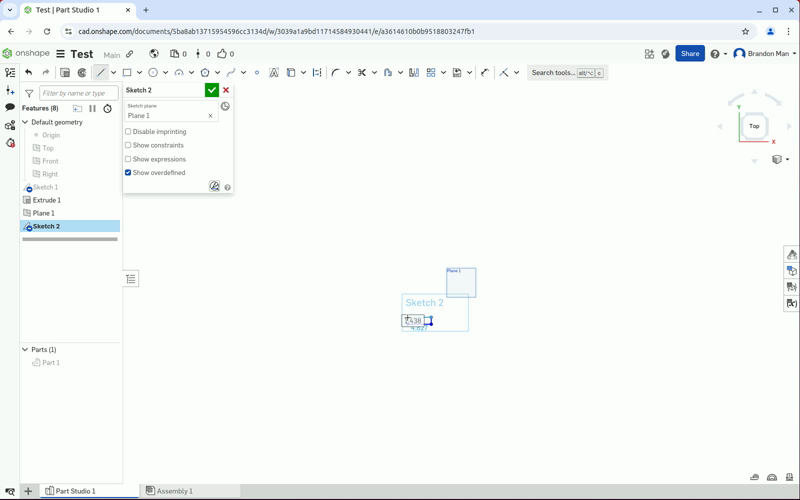
click(407, 317)
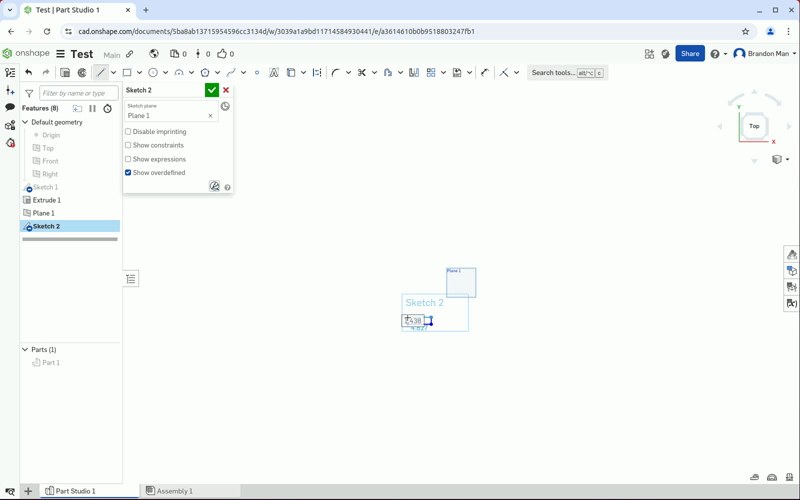
key_up(shift)
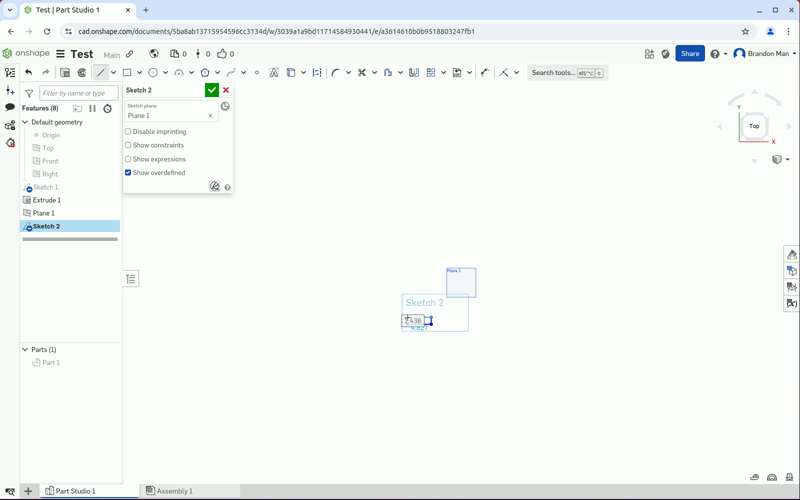
mouse_move(437, 317)
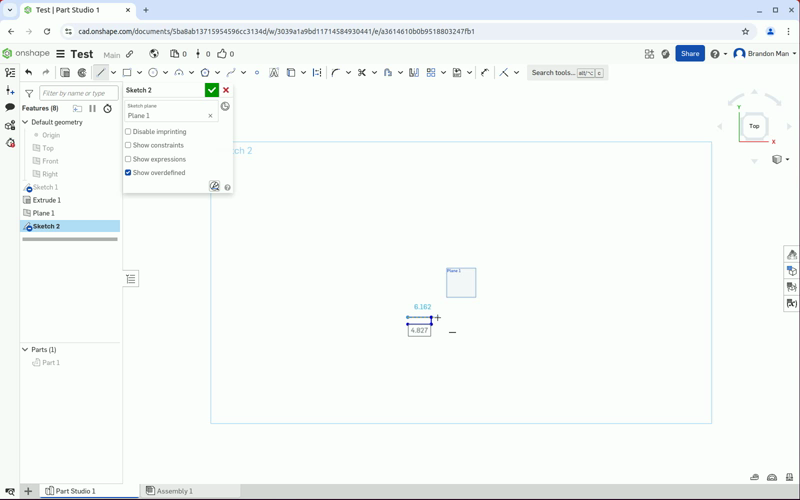
key_down(shift)
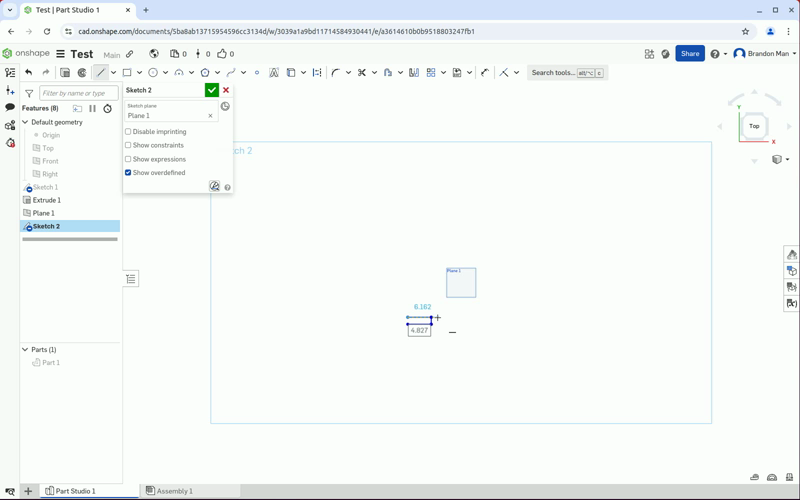
mouse_move(407, 324)
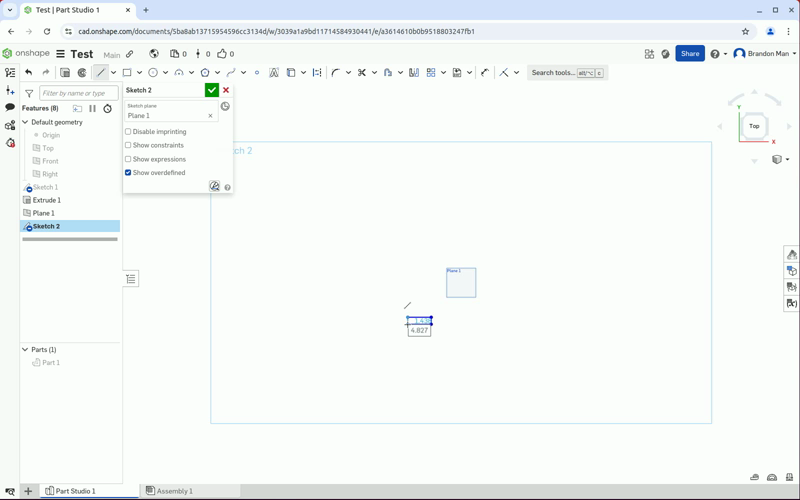
scroll(6)
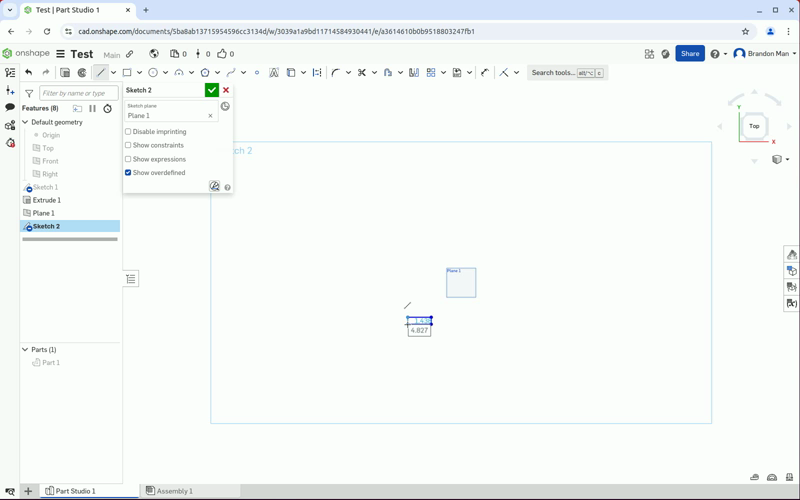
scroll(6)
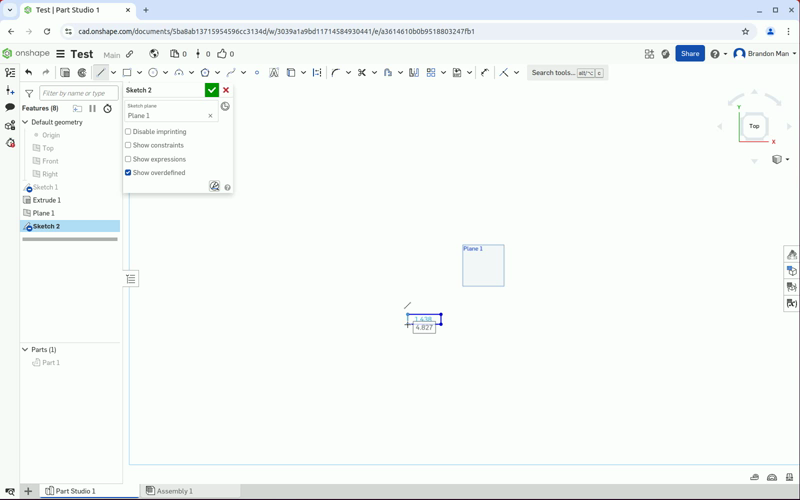
scroll(6)
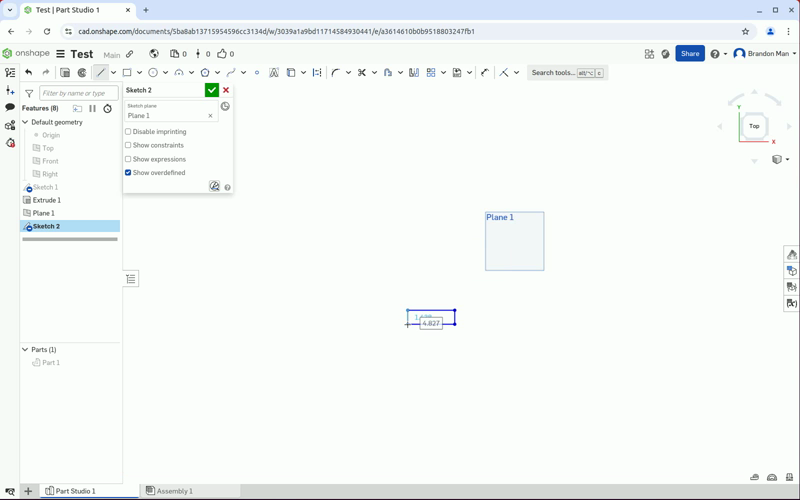
scroll(6)
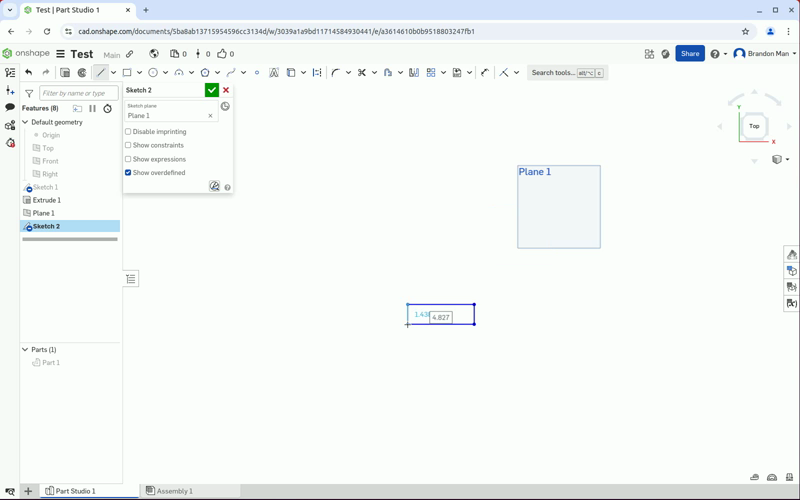
scroll(6)
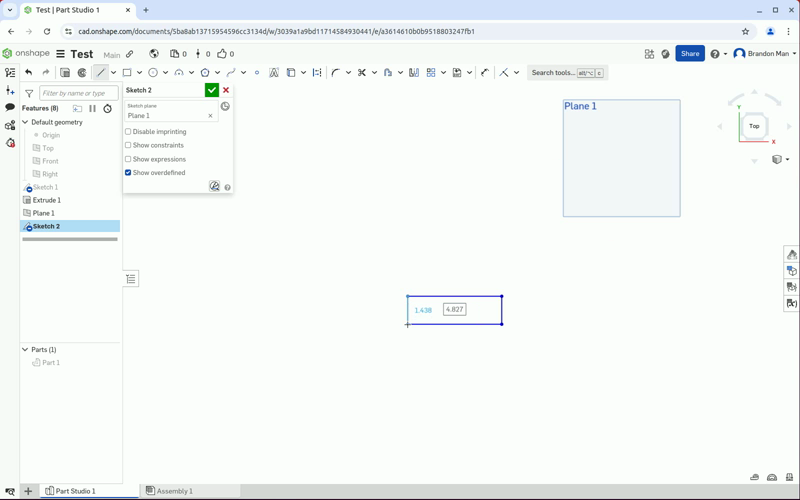
scroll(6)
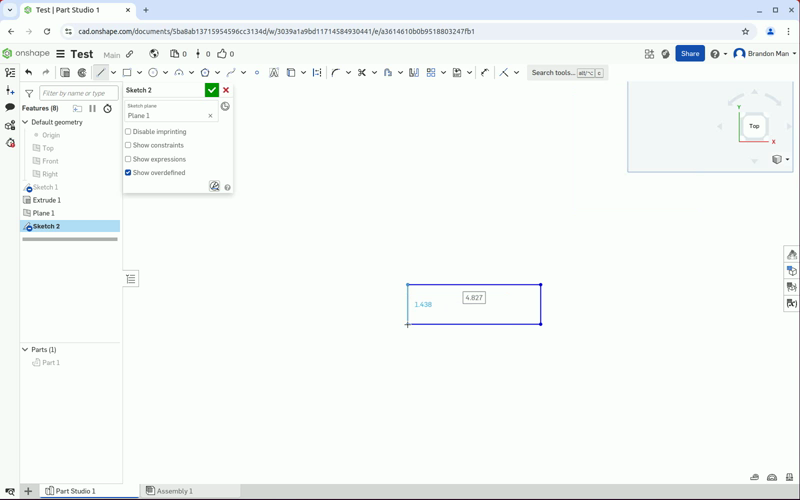
scroll(6)
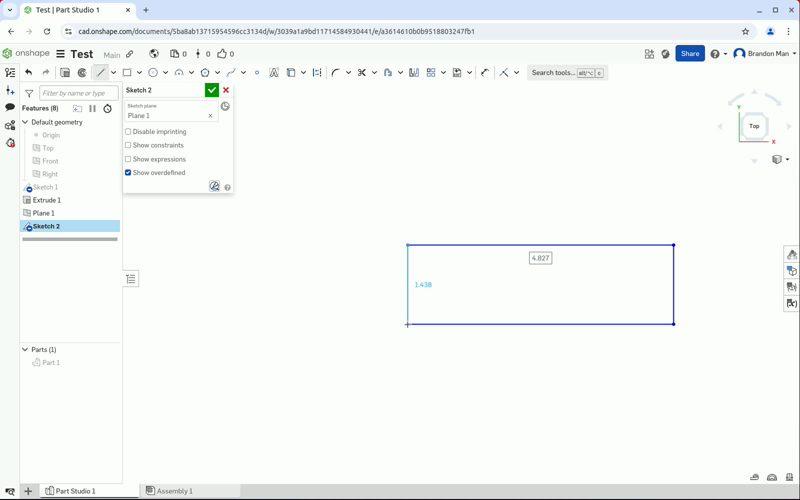
key_up(shift)
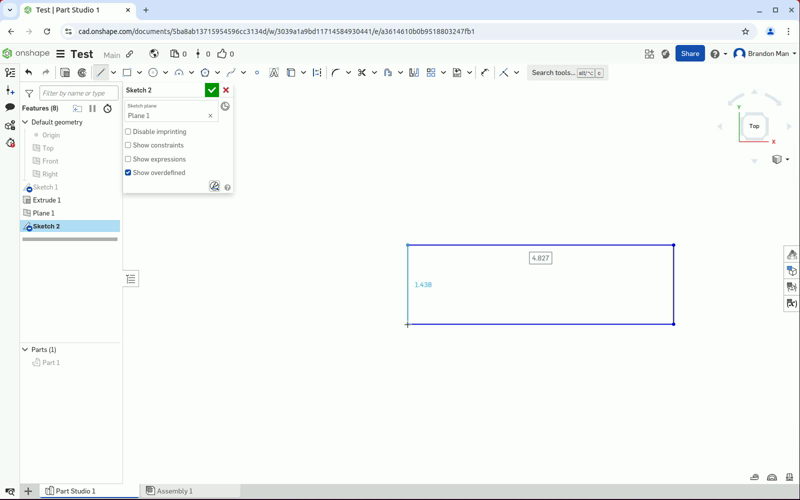
click(407, 324)
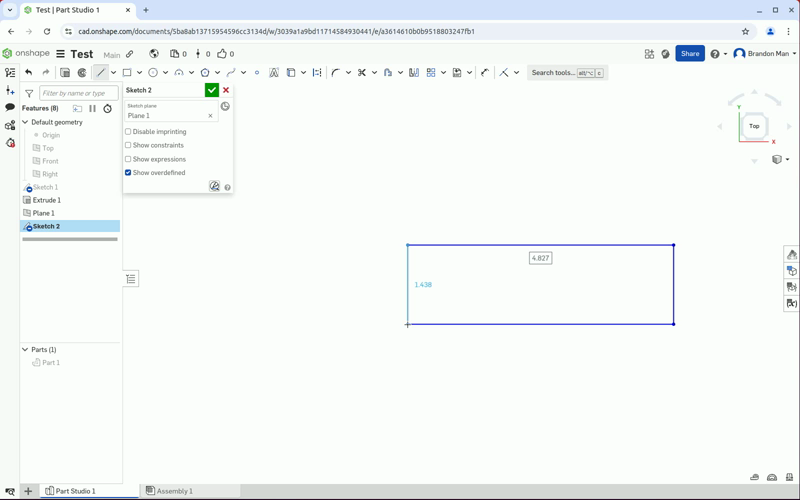
scroll(-6)
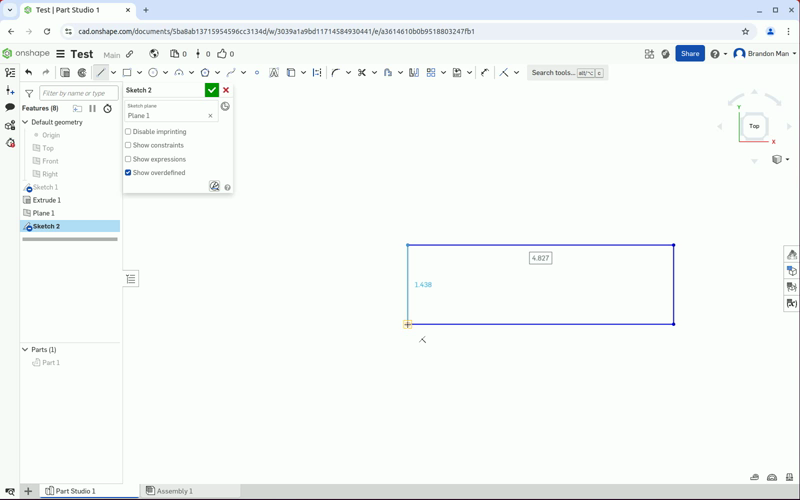
scroll(-6)
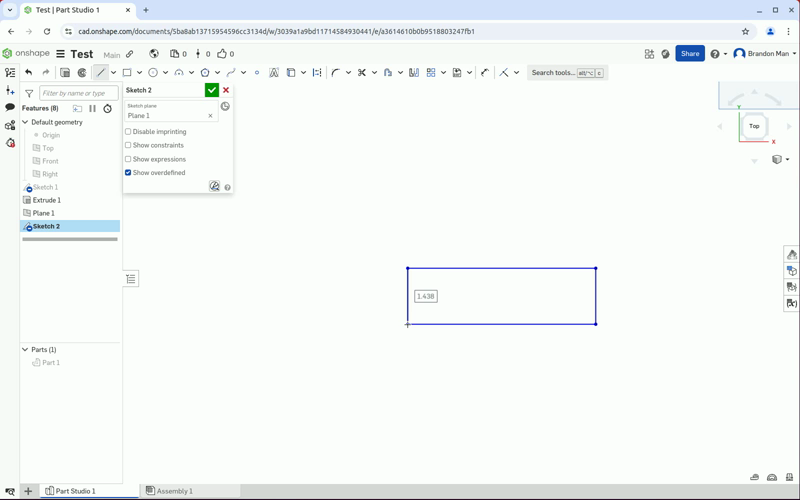
scroll(-6)
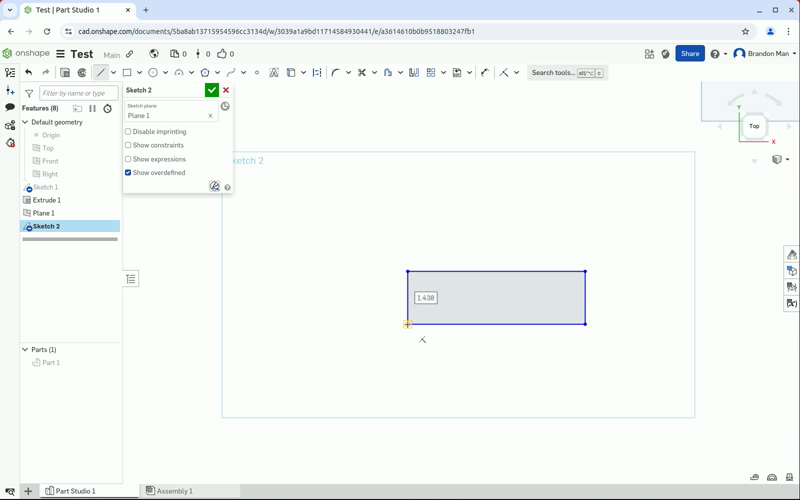
scroll(-6)
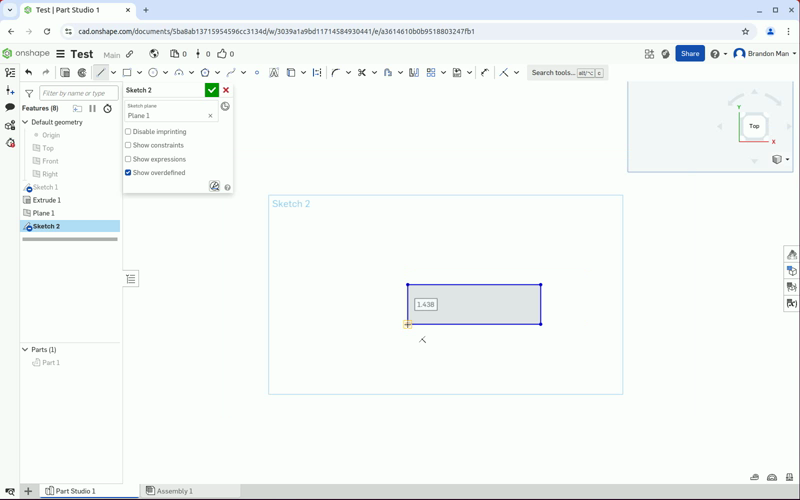
scroll(-6)
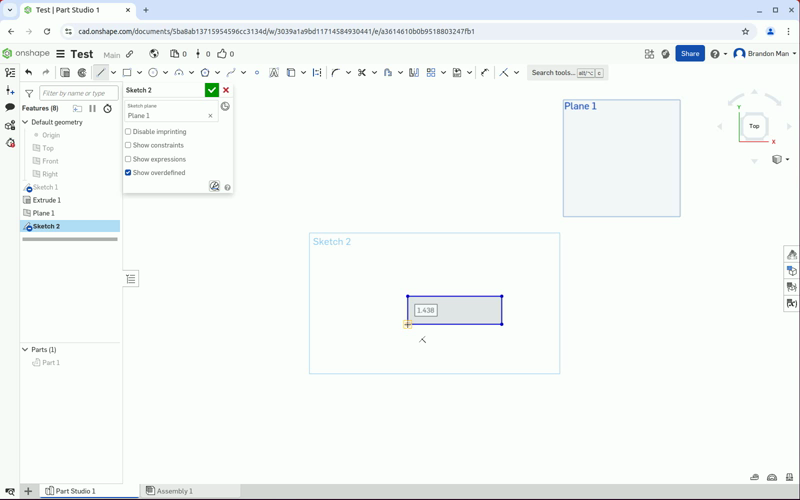
scroll(-6)
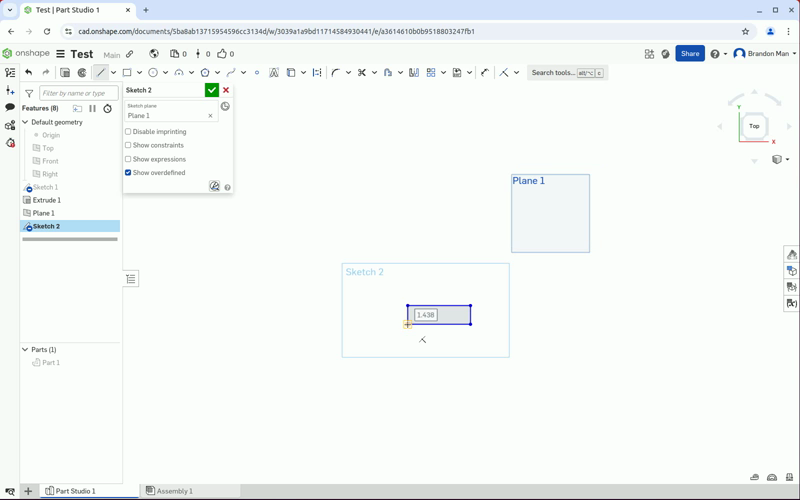
scroll(-6)
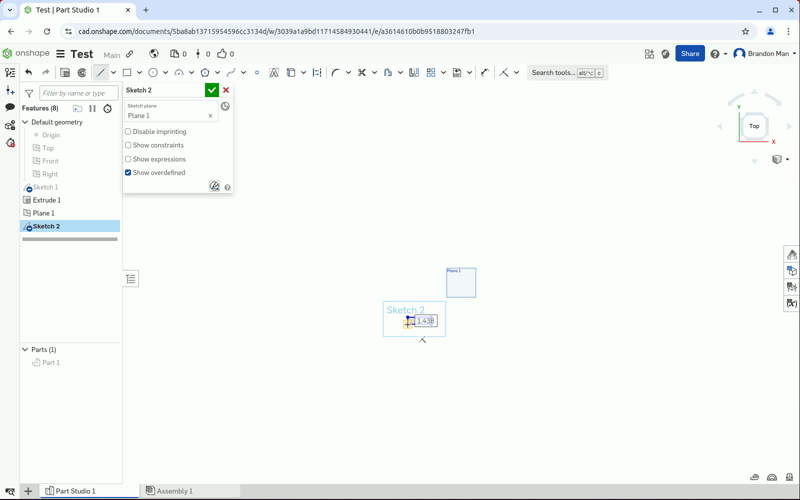
key(esc)
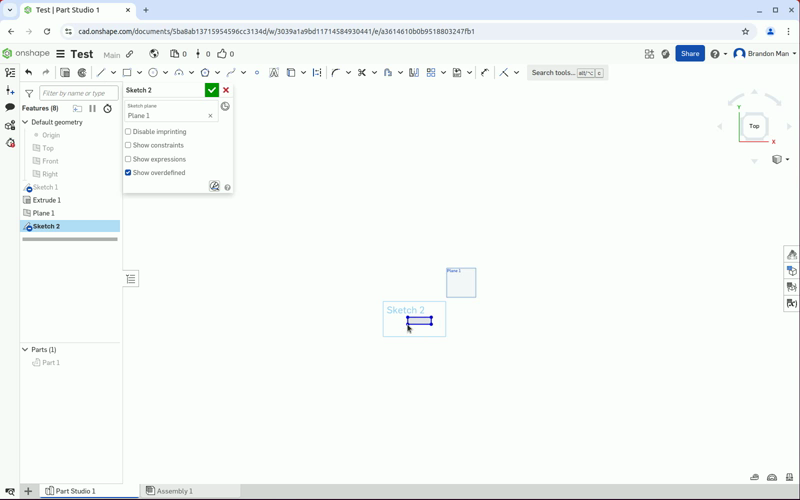
mouse_move(415, 322)
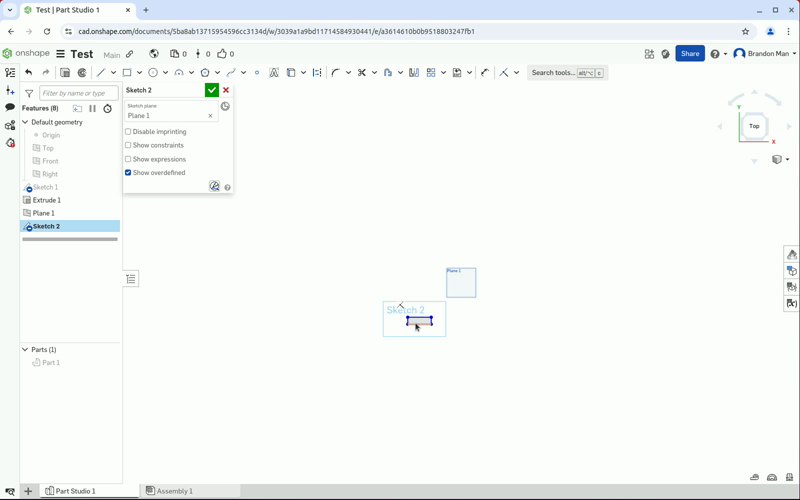
scroll(6)
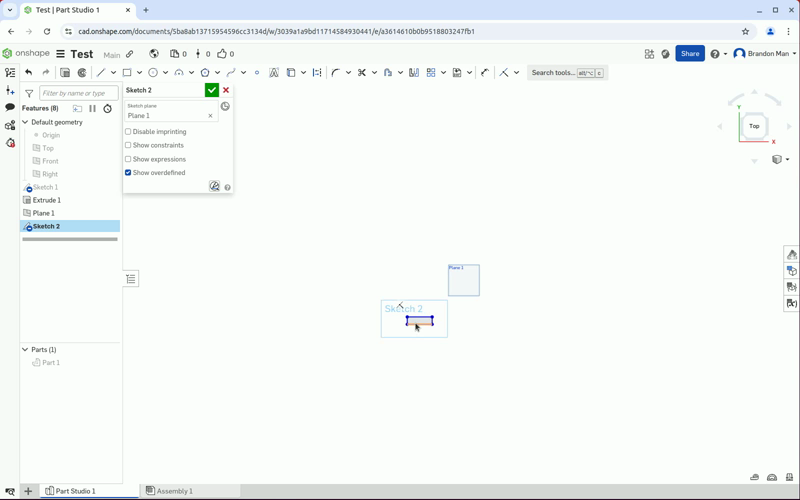
scroll(6)
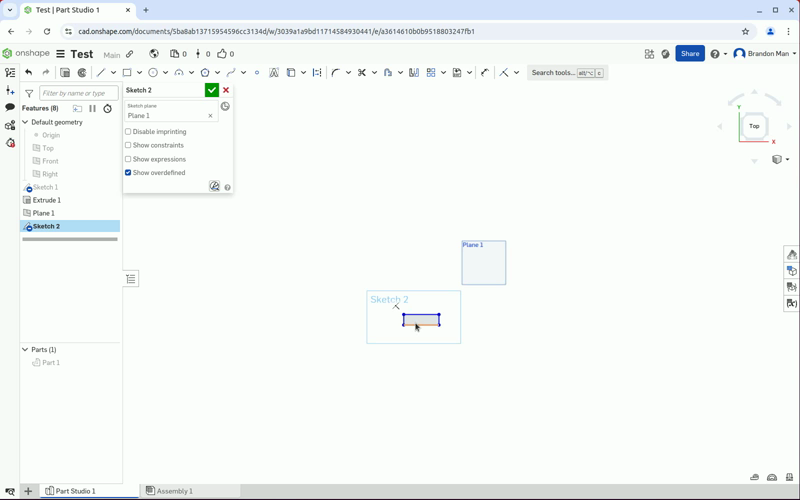
scroll(6)
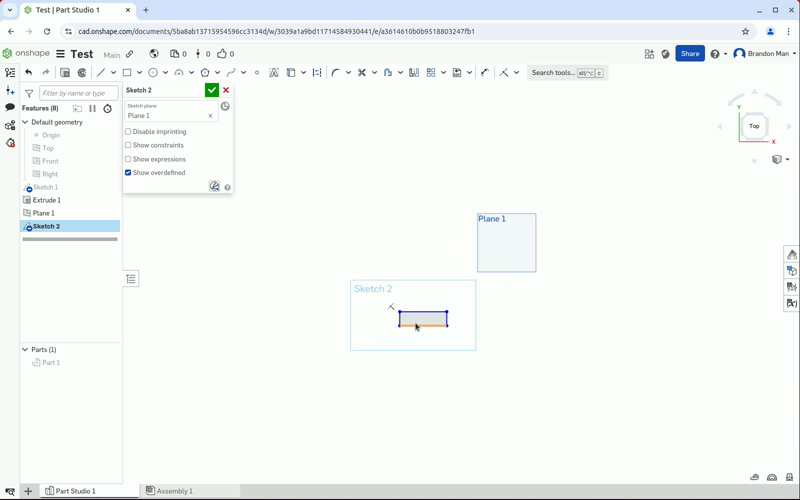
scroll(6)
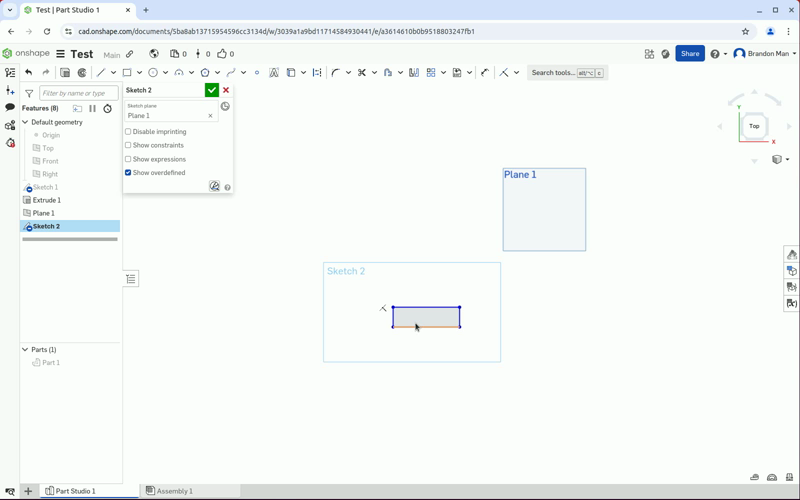
scroll(6)
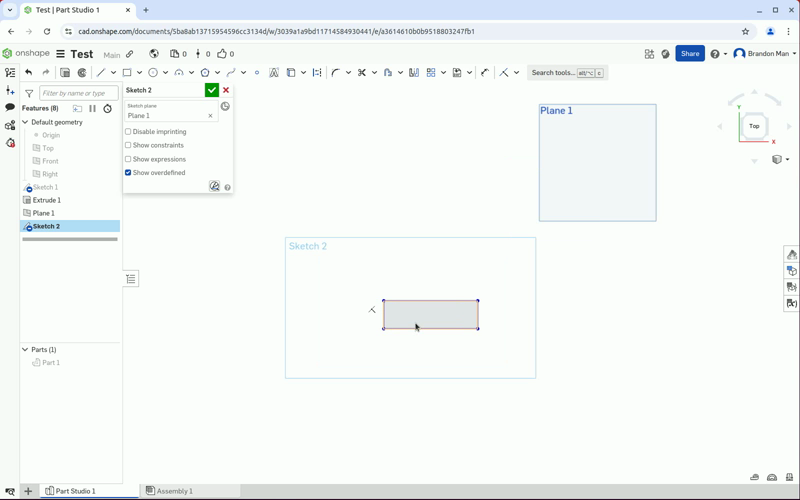
scroll(6)
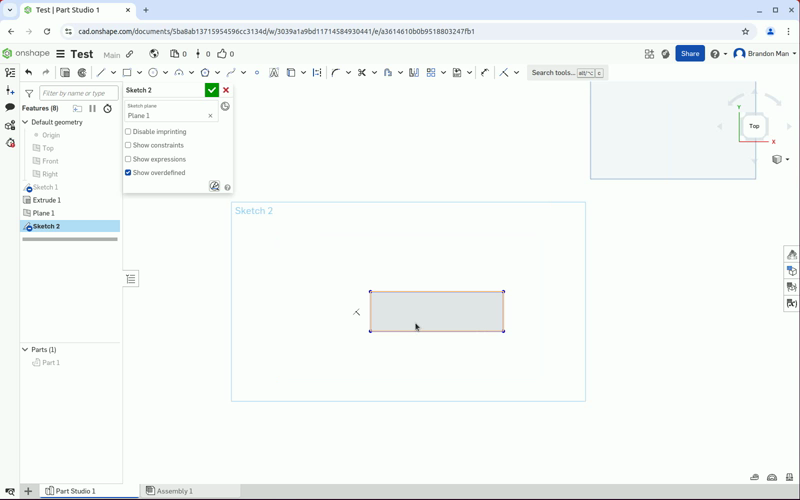
scroll(6)
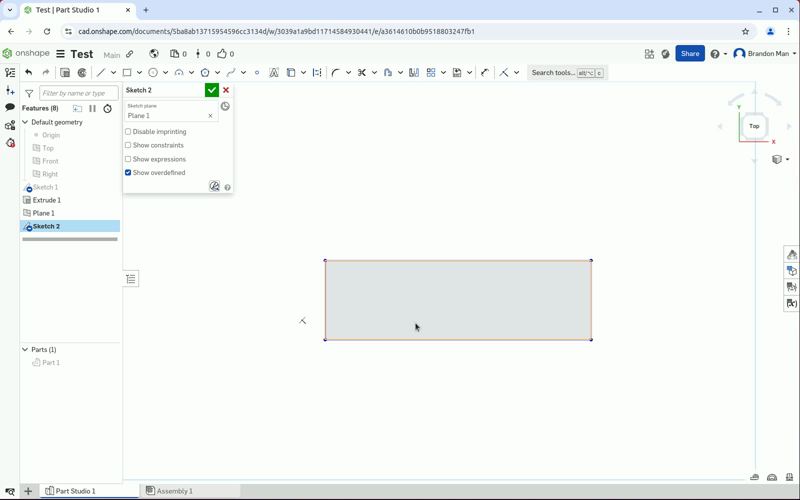
click(415, 322)
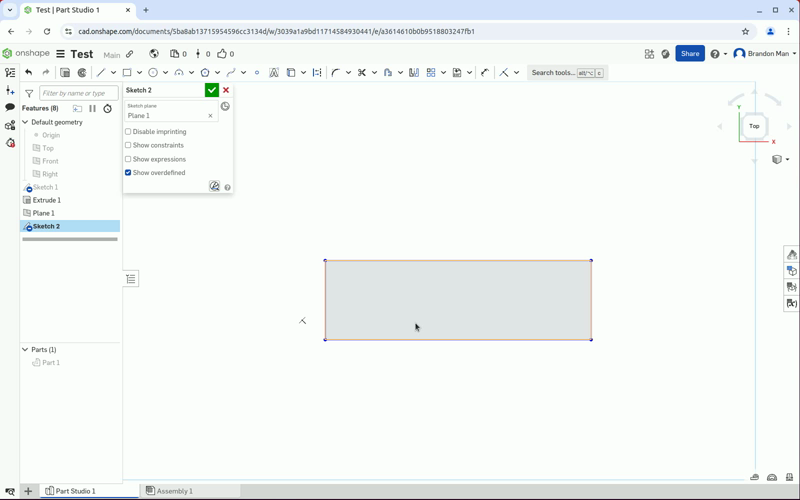
scroll(-6)
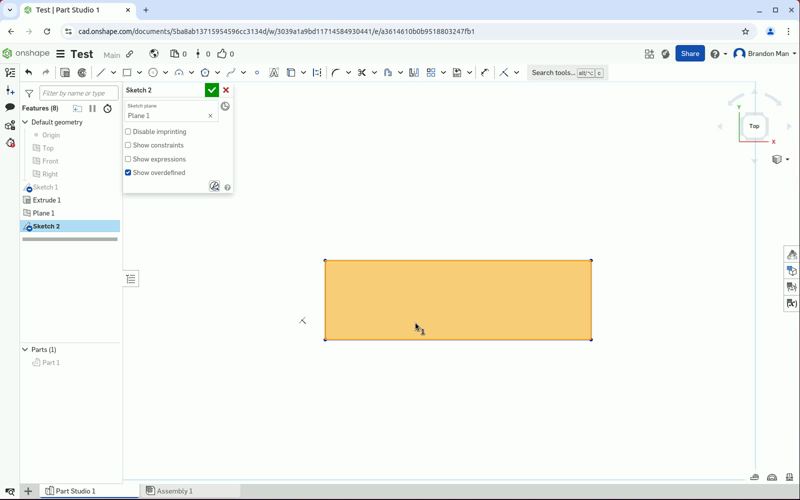
scroll(-6)
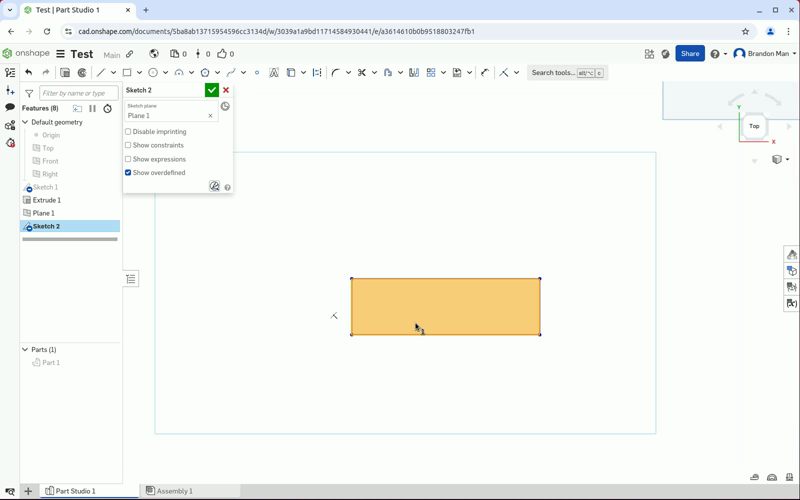
scroll(-6)
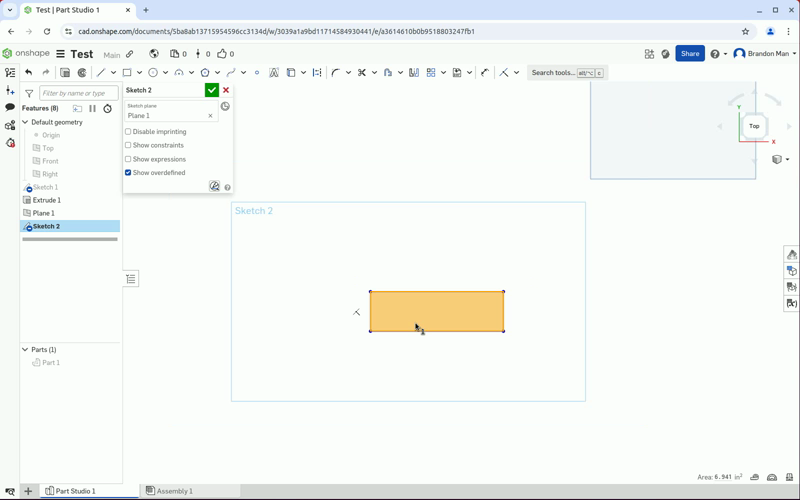
scroll(-6)
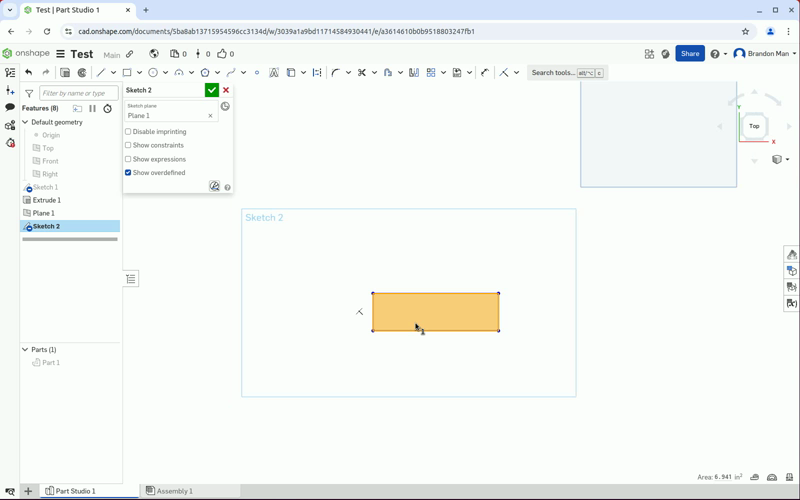
scroll(-6)
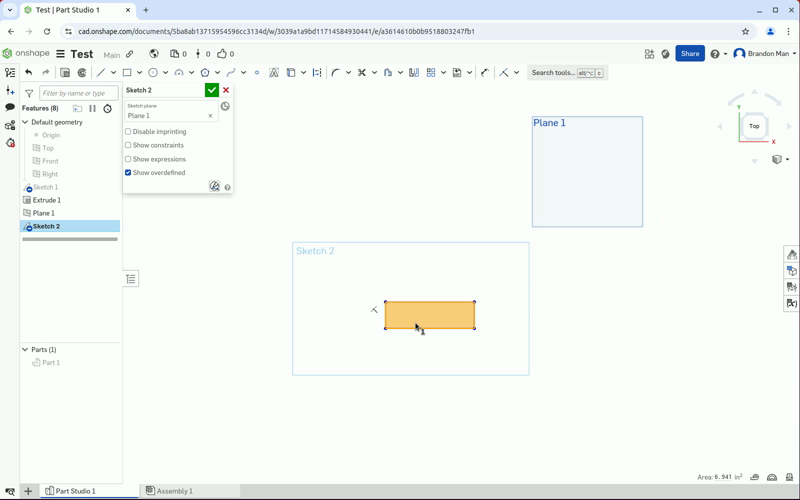
scroll(-6)
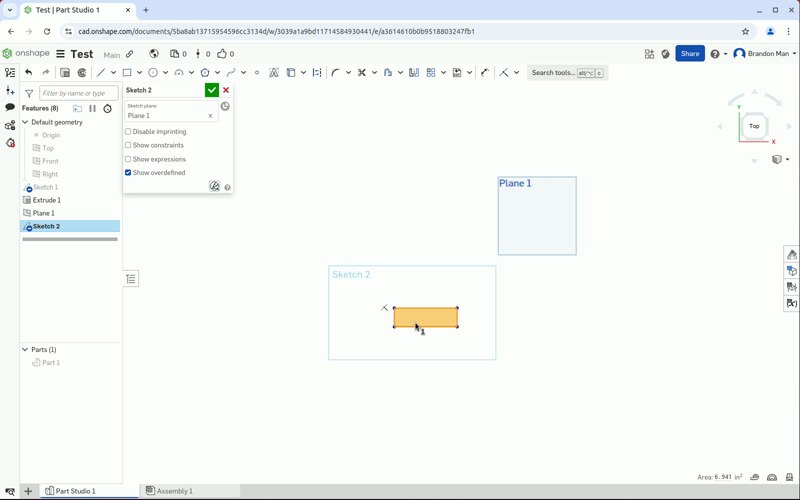
scroll(-6)
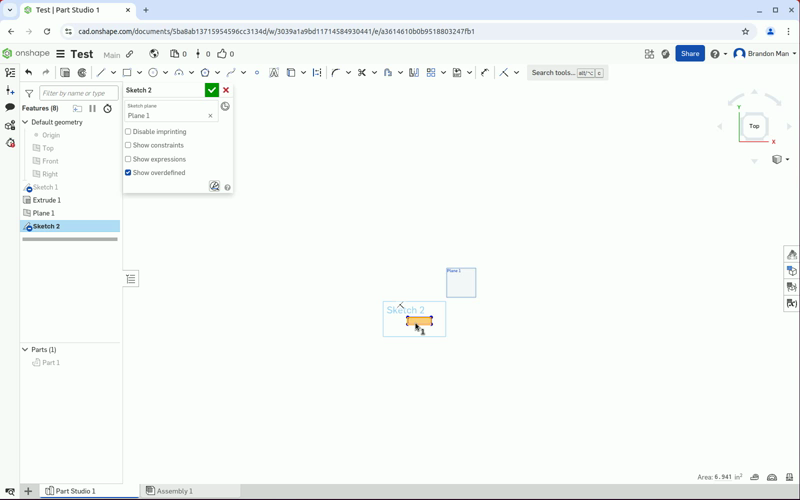
mouse_move(73, 352)
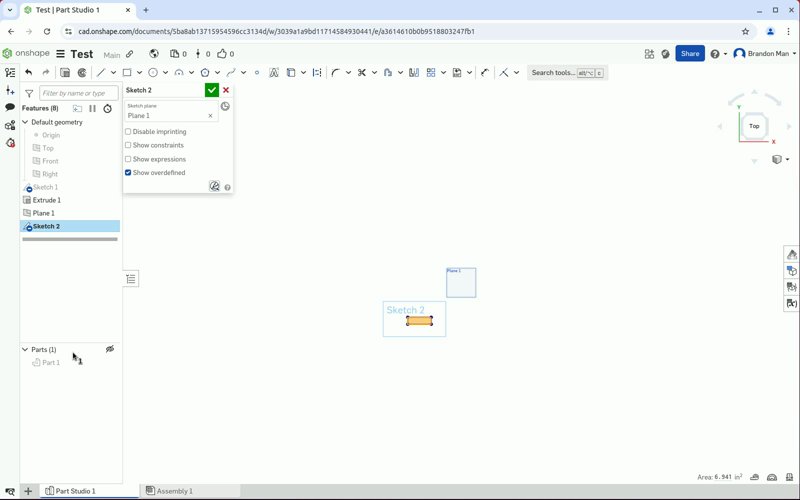
key(shift+y)
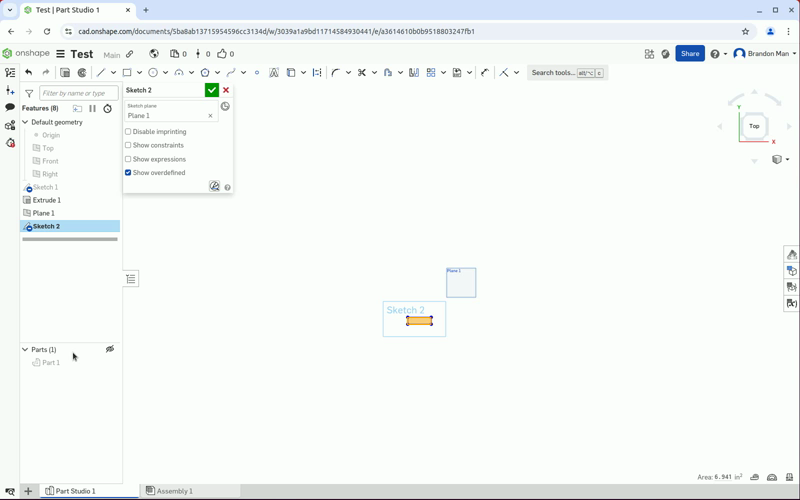
key(shift+e)
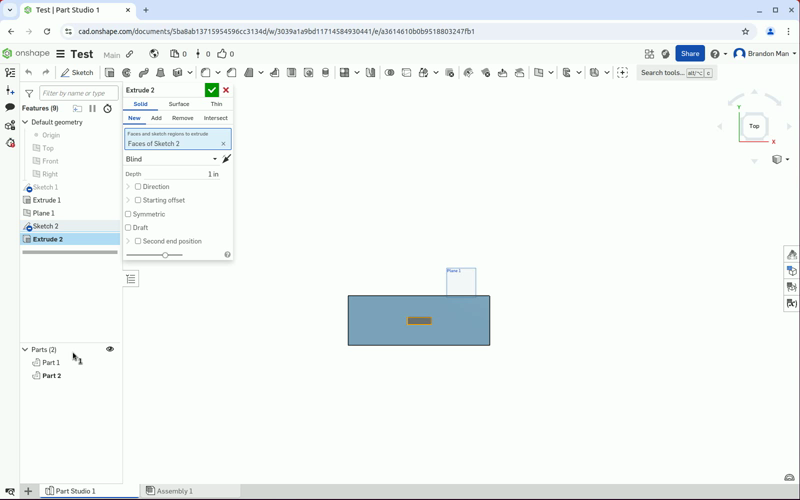
mouse_move(143, 106)
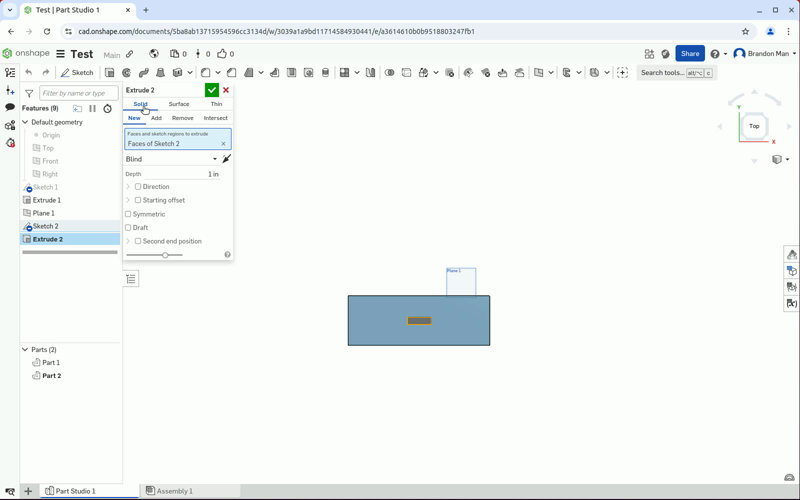
click(143, 106)
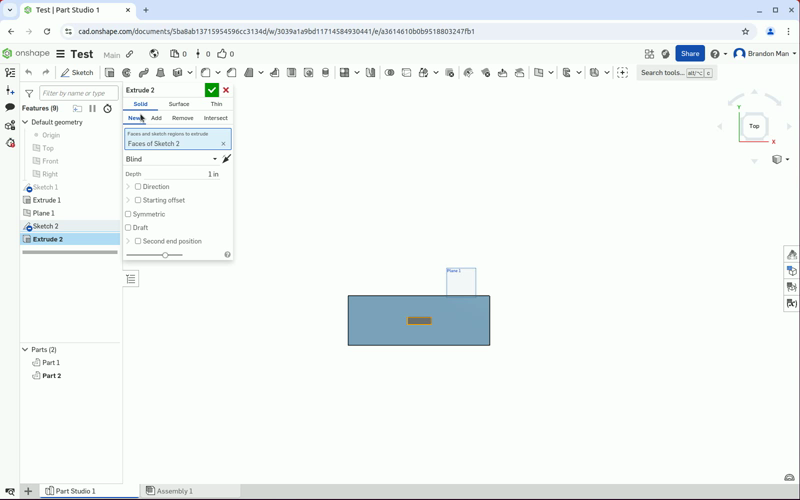
mouse_move(137, 120)
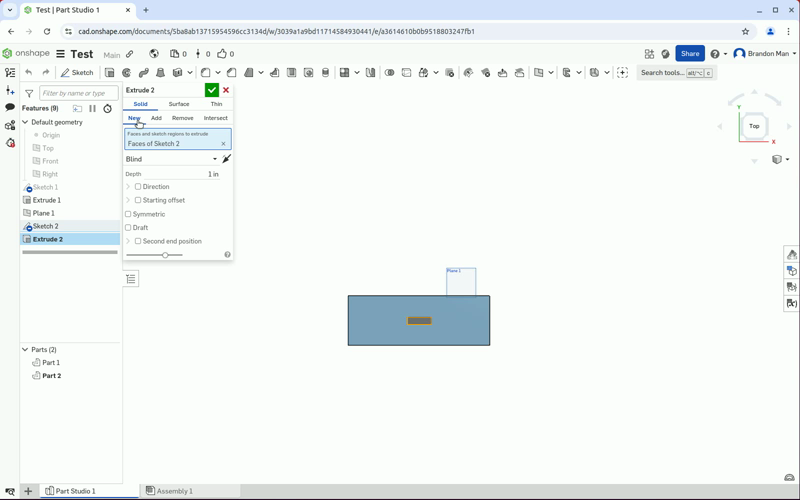
click(137, 120)
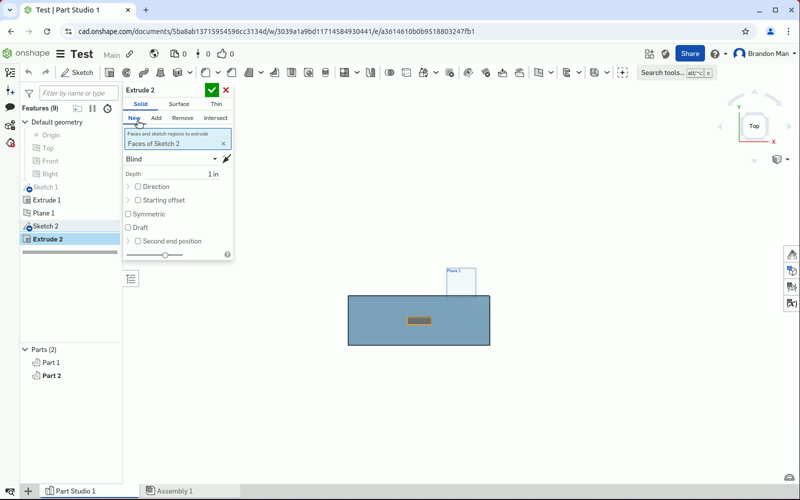
key(tab, 4)
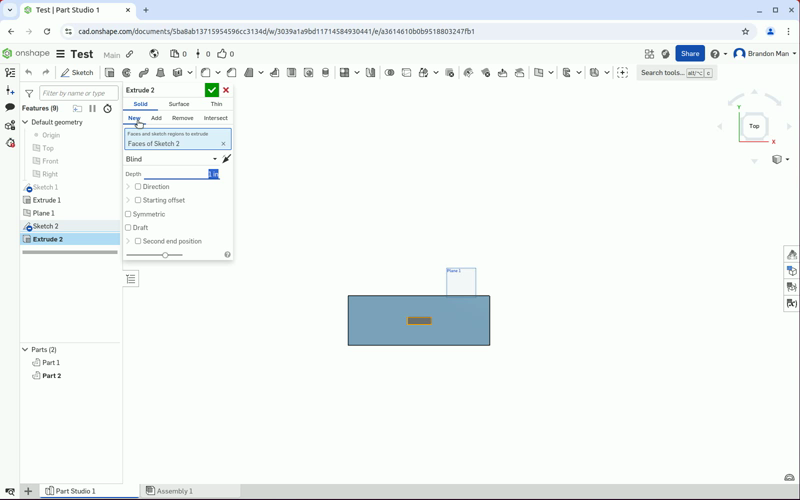
text(1.204)
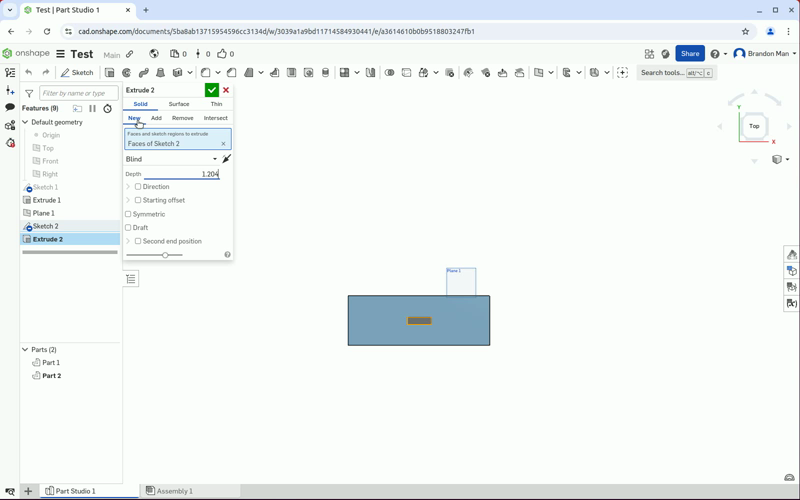
key(enter)
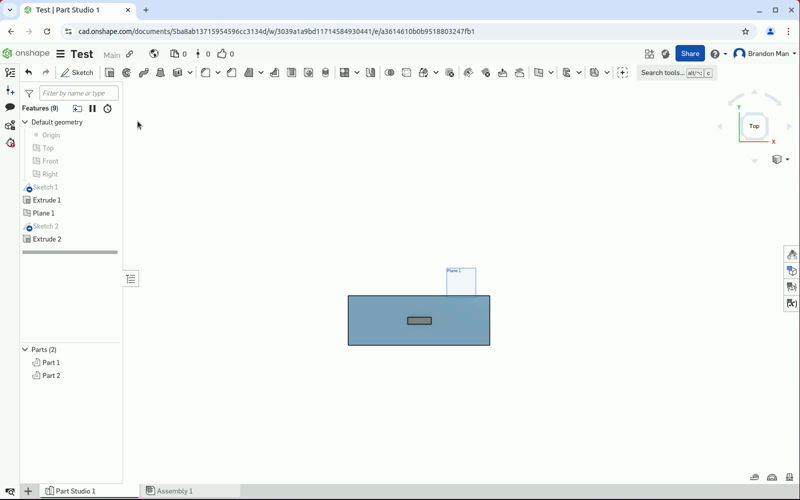
key(shift+h)
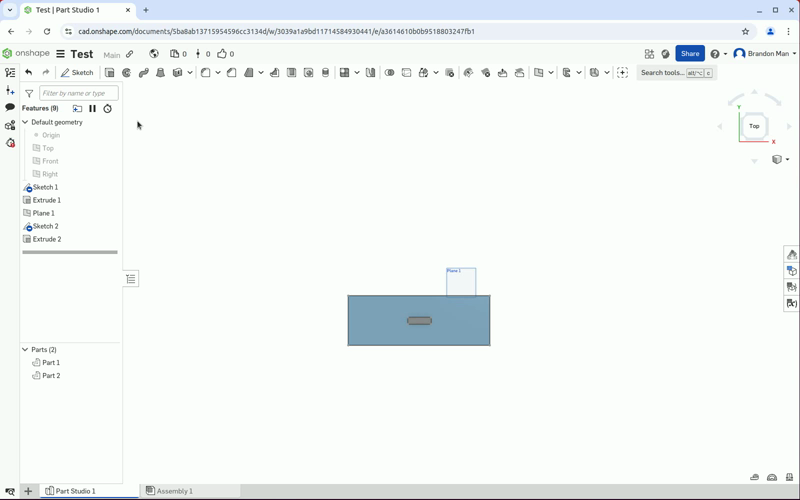
key(shift+h)
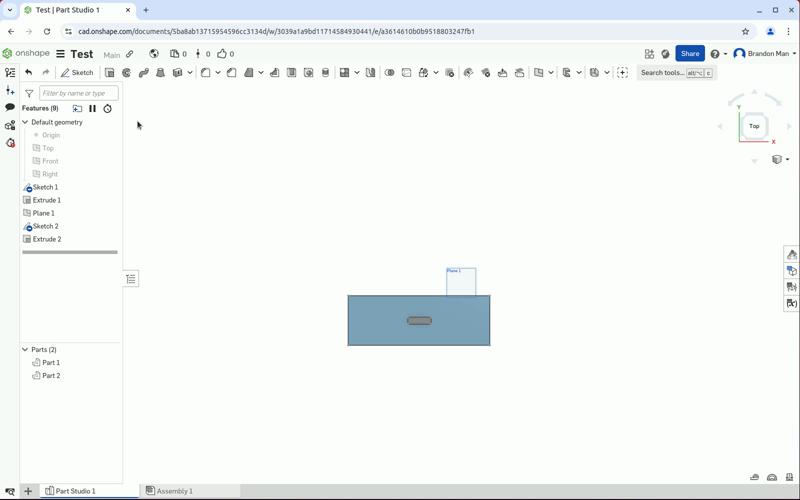
key(shift+7)
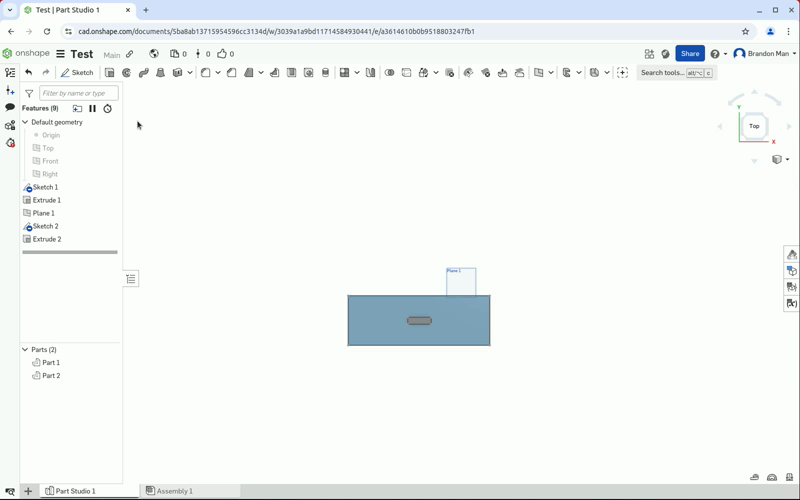
key(up, 3)
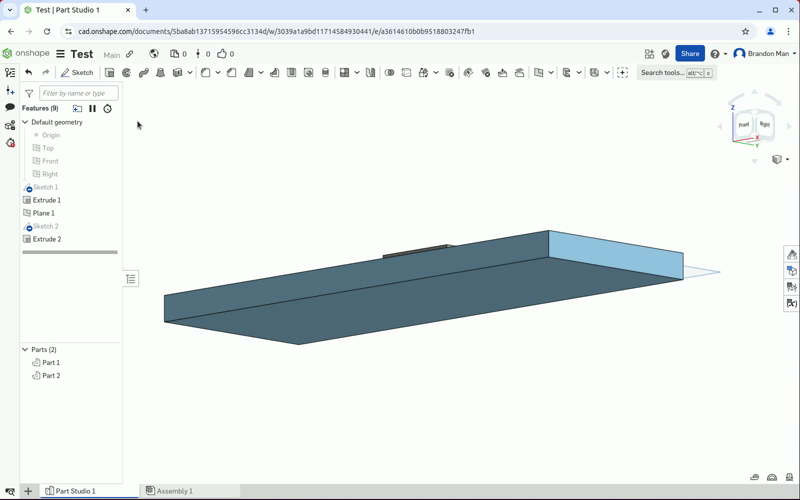
key(left, 3)
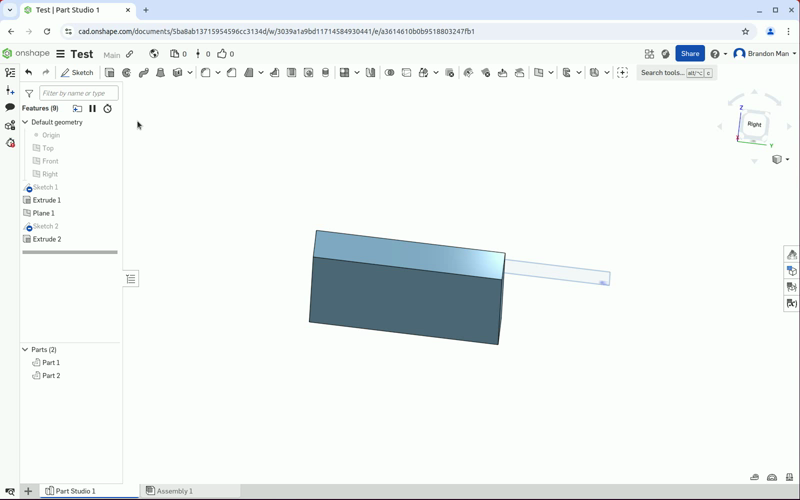
key(right, 3)
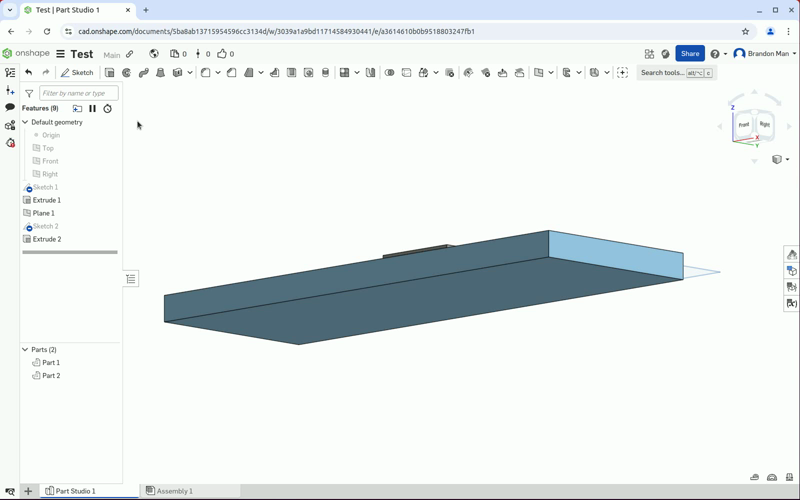
key(down, 3)
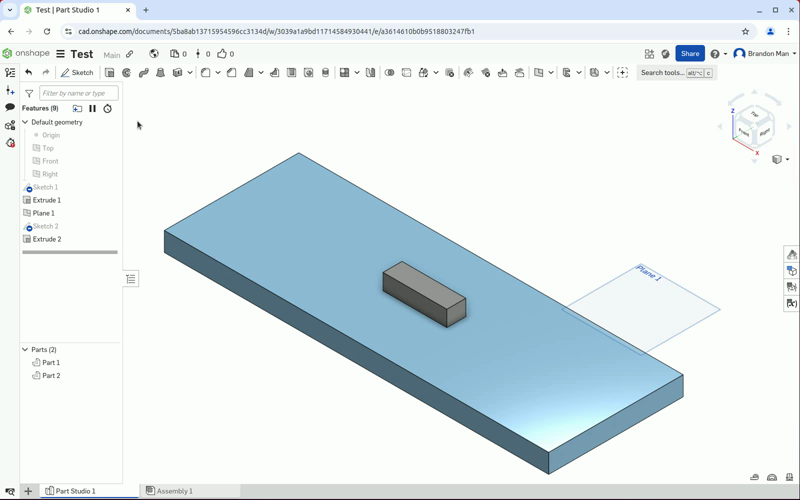
mouse_move(73, 189)
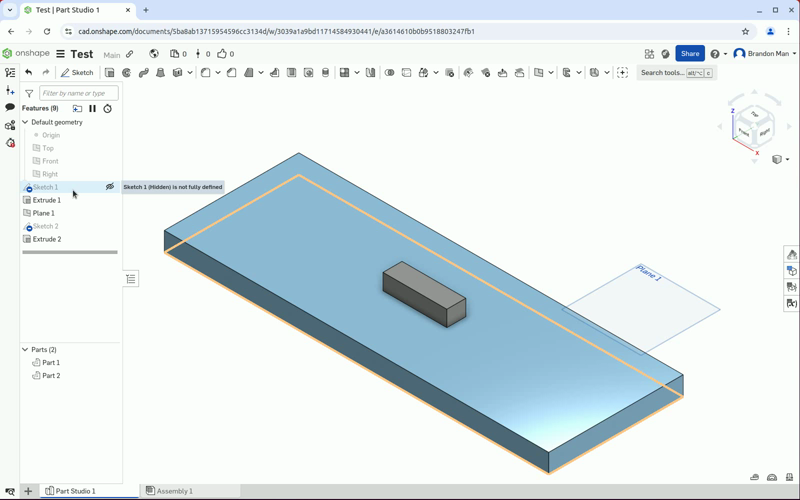
click(73, 189)